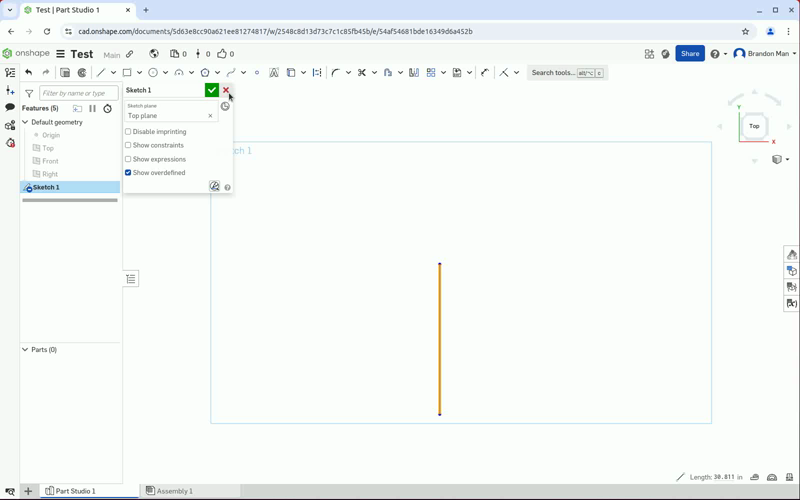
key(shift+h)
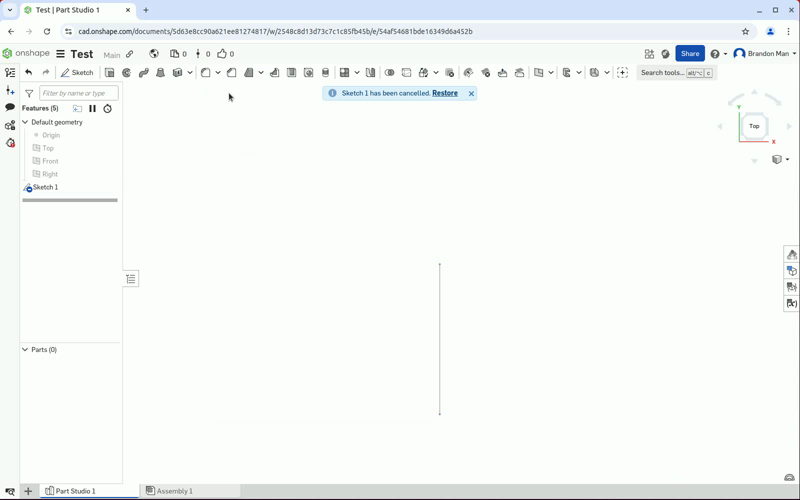
key(shift+s)
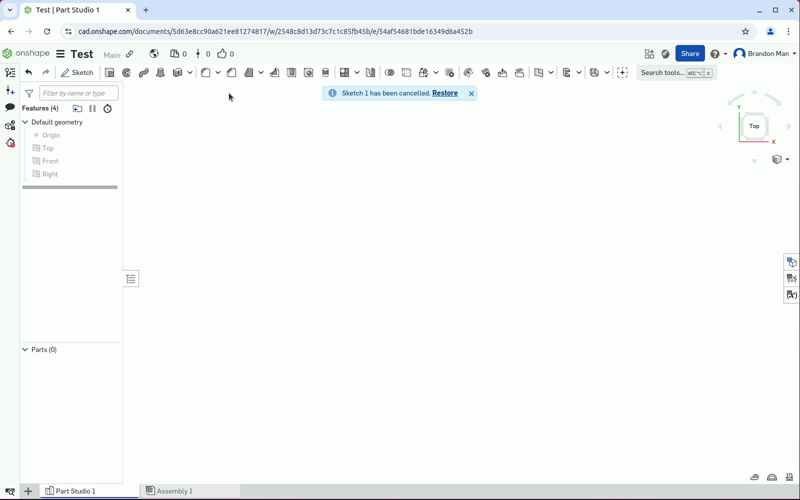
mouse_move(73, 150)
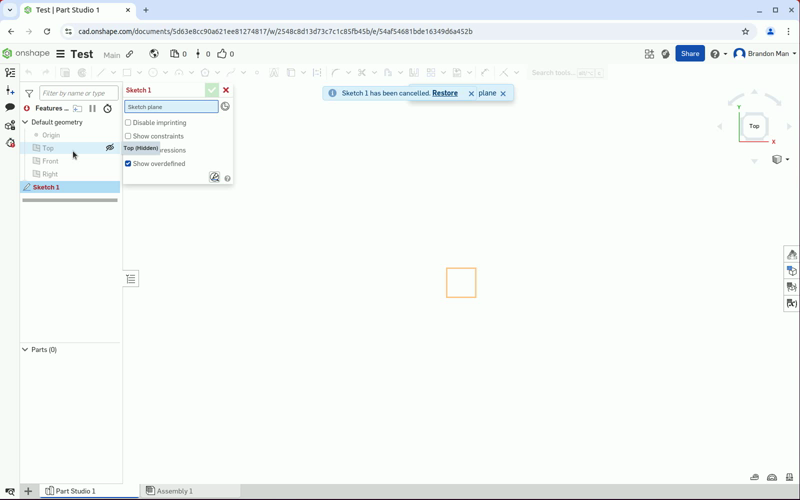
click(73, 150)
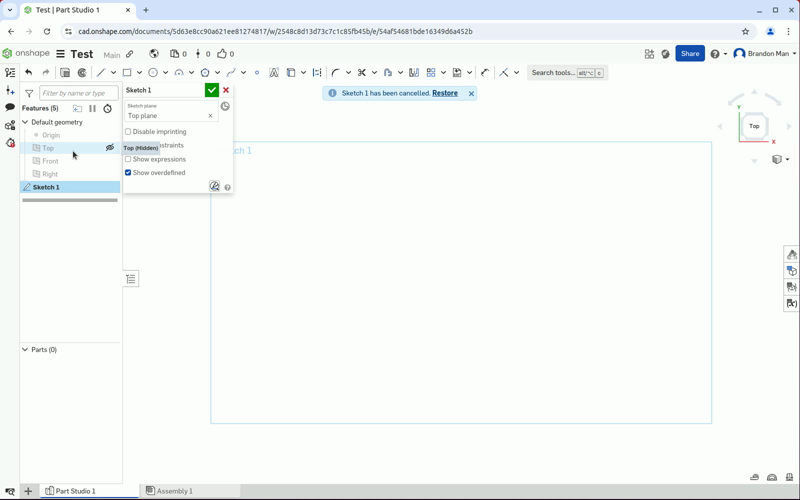
mouse_move(73, 352)
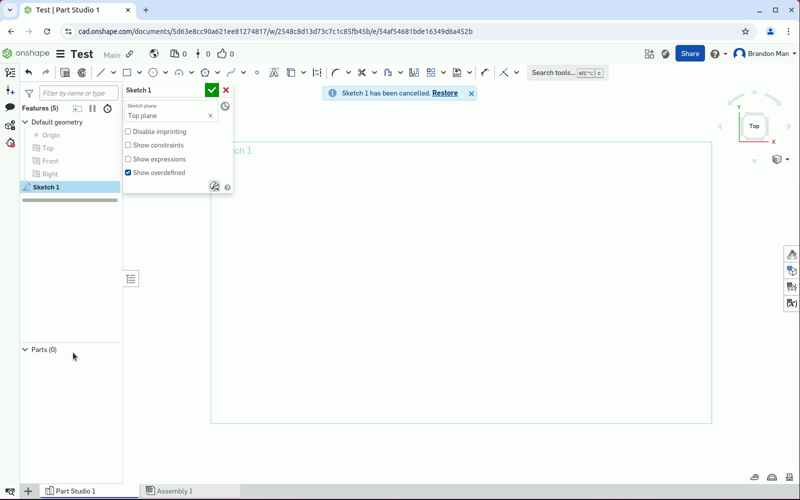
key(y)
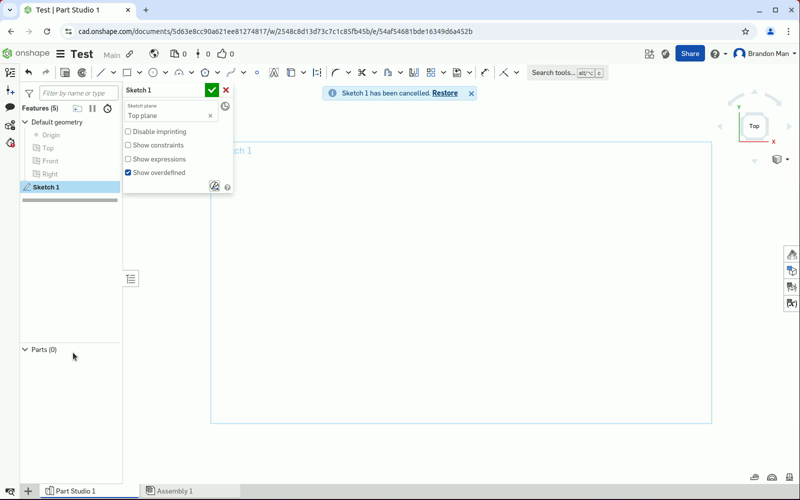
key(l)
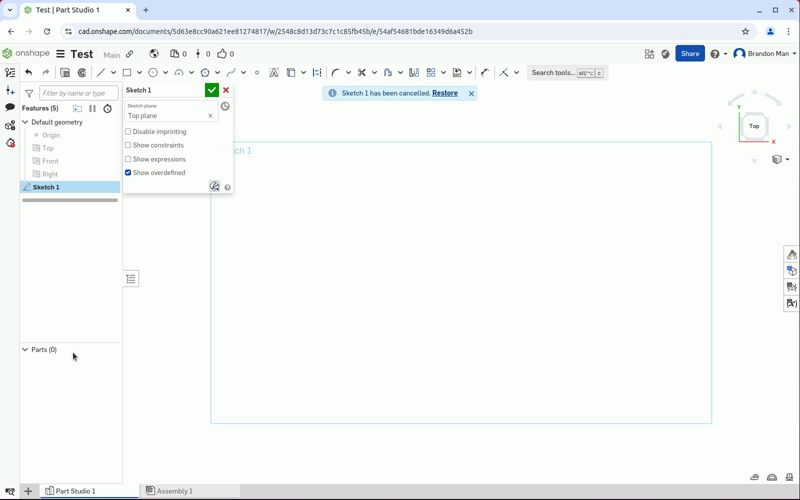
key_down(shift)
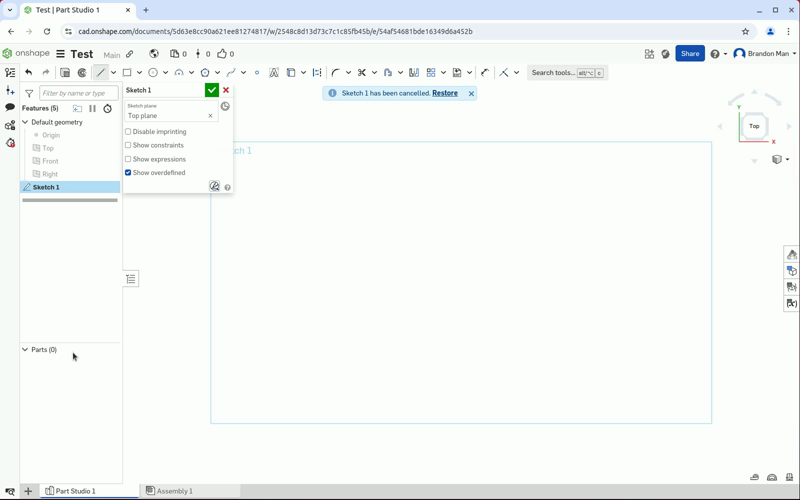
mouse_move(460, 282)
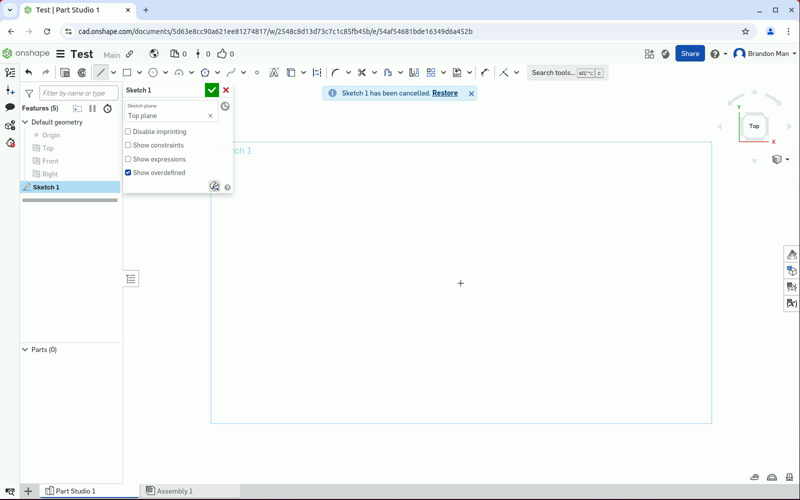
click(460, 282)
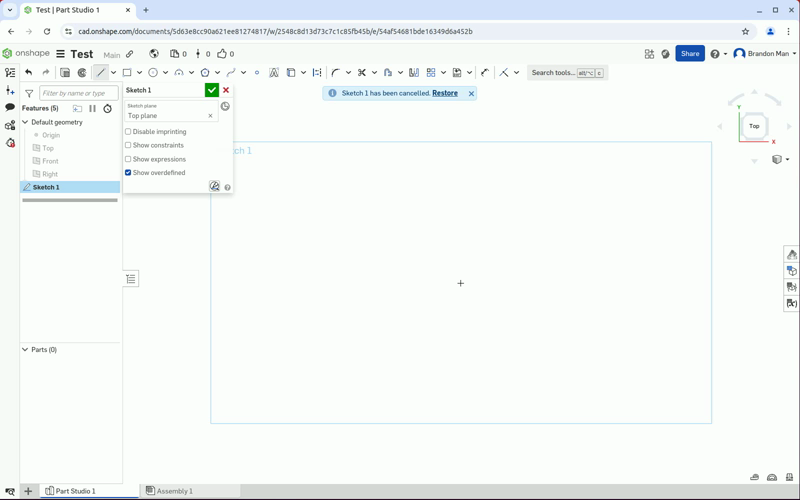
key_up(shift)
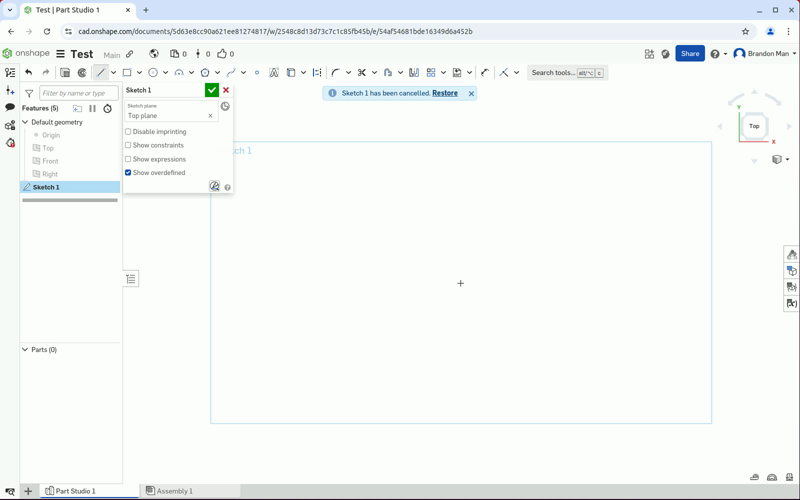
key_down(shift)
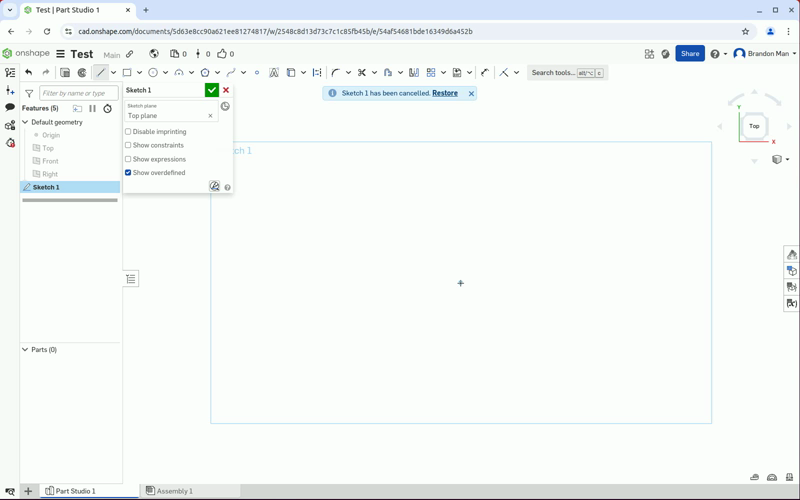
mouse_move(544, 282)
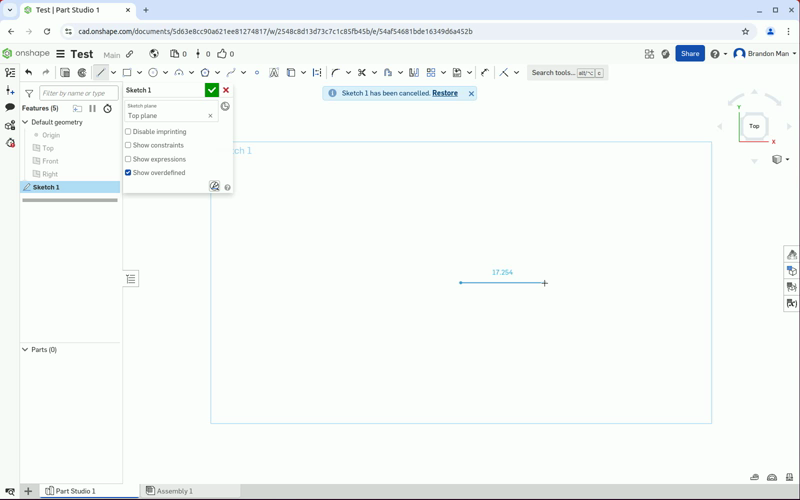
click(544, 282)
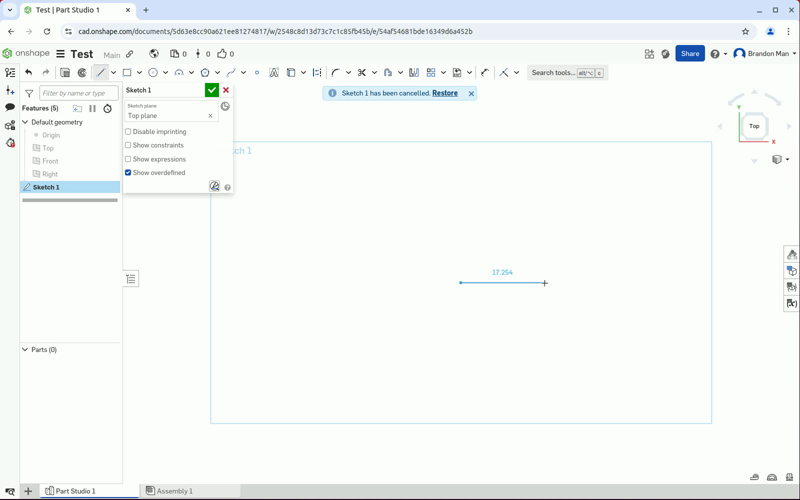
key_up(shift)
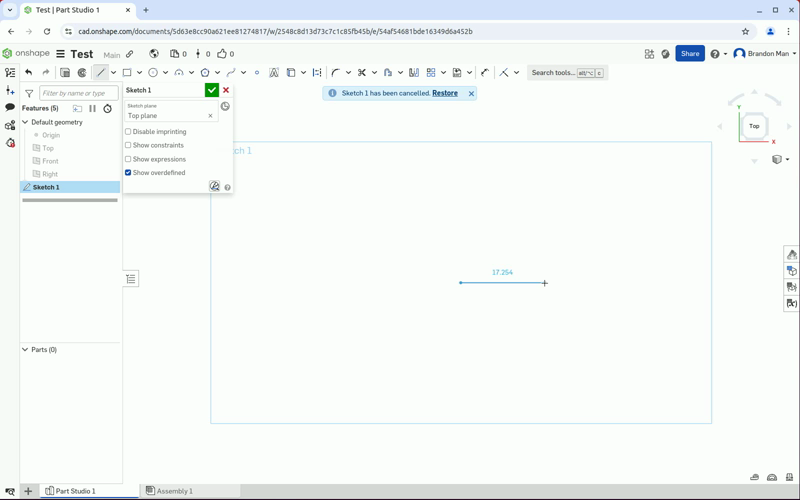
key(esc)
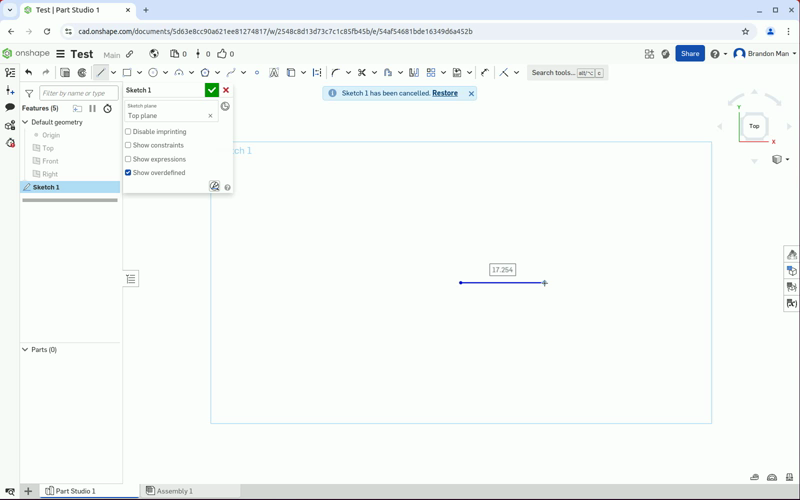
key(a)
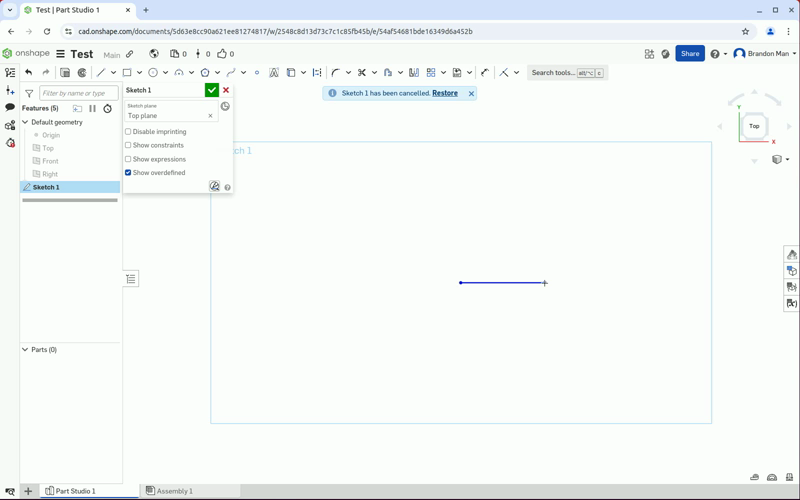
mouse_move(544, 282)
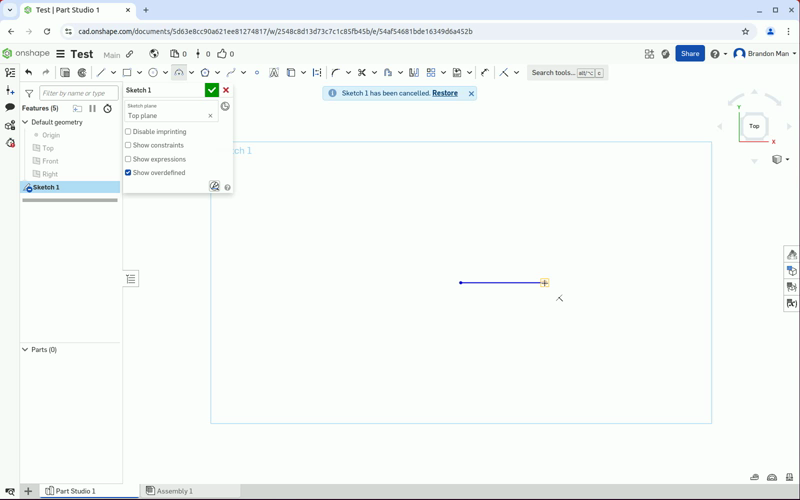
click(544, 282)
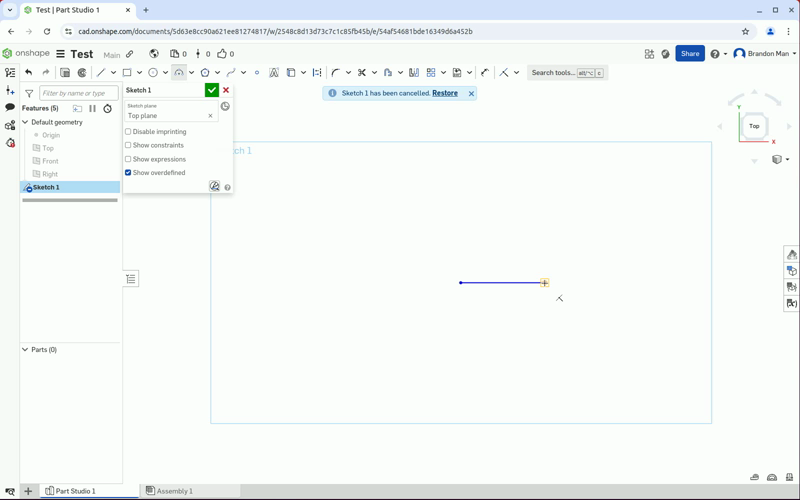
key_down(shift)
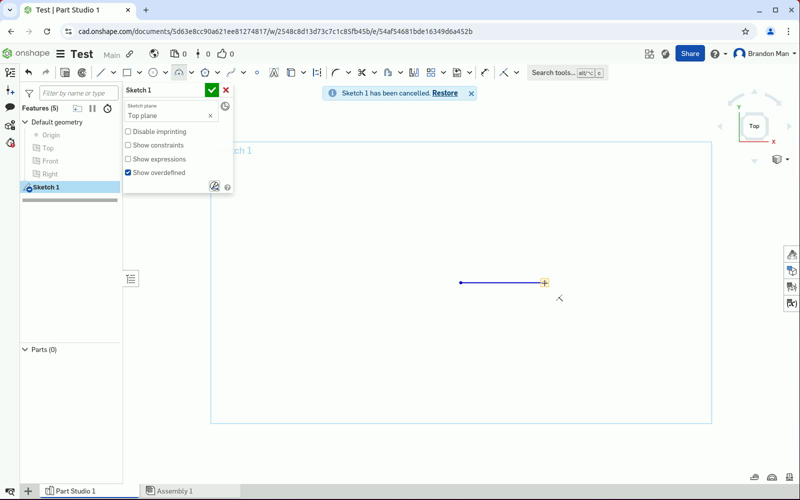
mouse_move(544, 226)
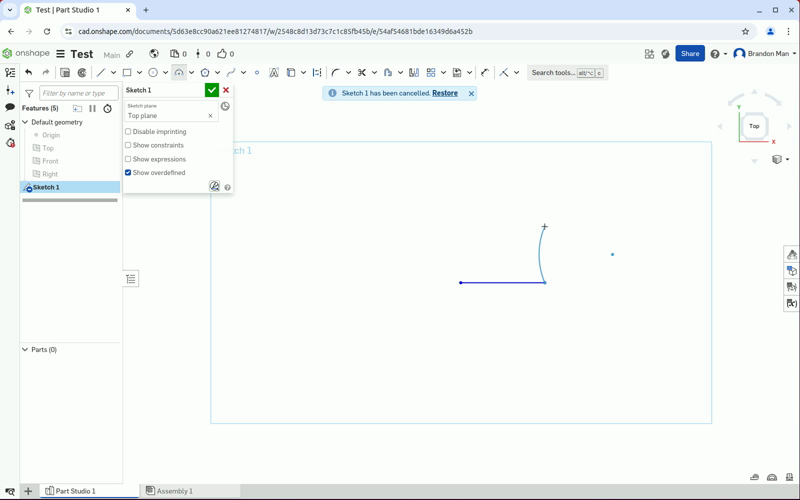
click(544, 226)
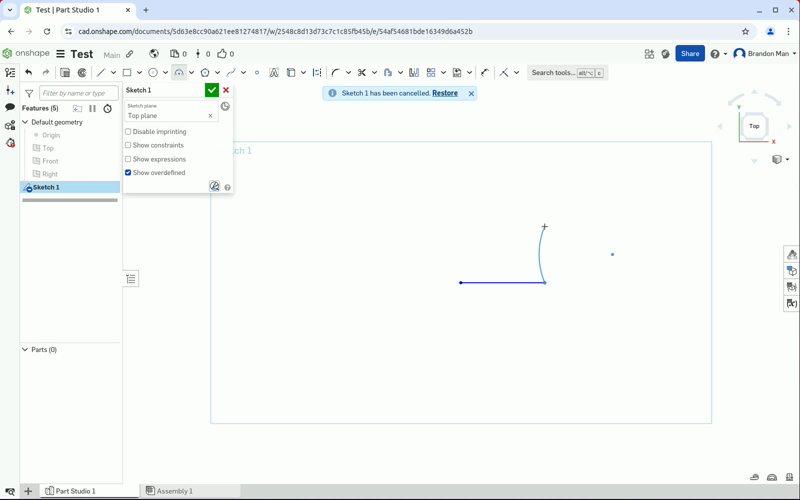
mouse_move(573, 254)
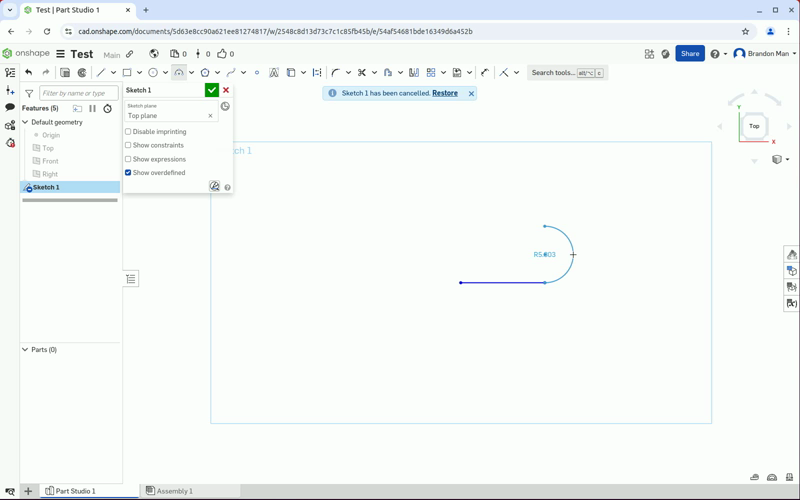
click(573, 254)
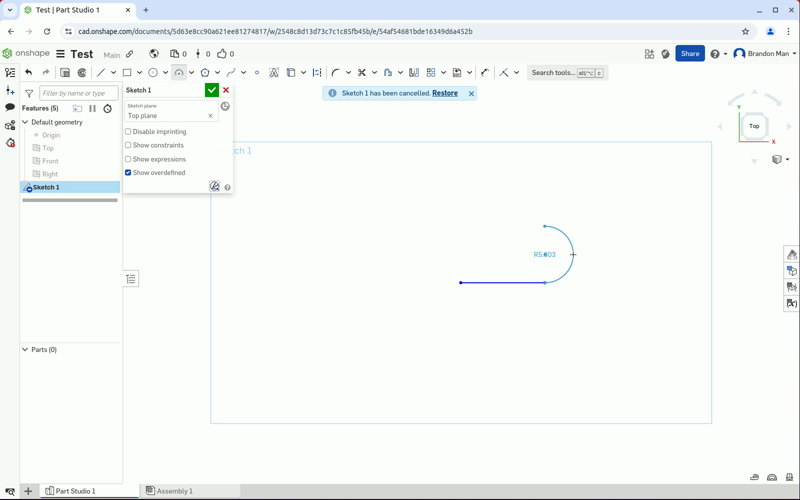
key_up(shift)
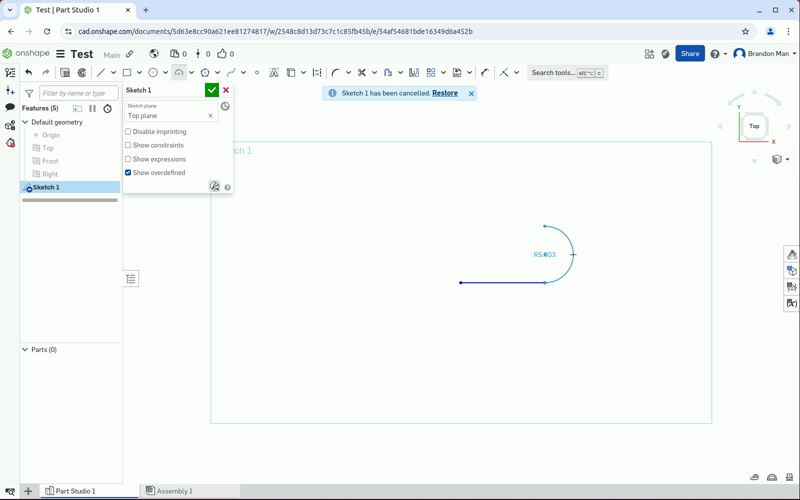
key(esc)
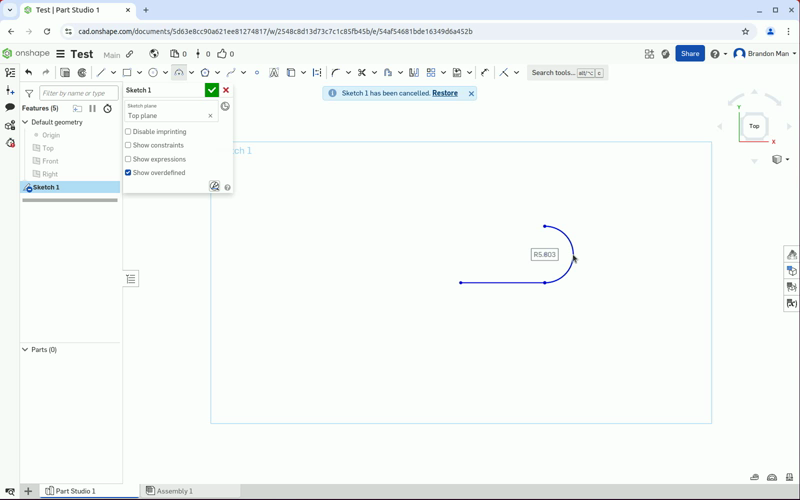
key(l)
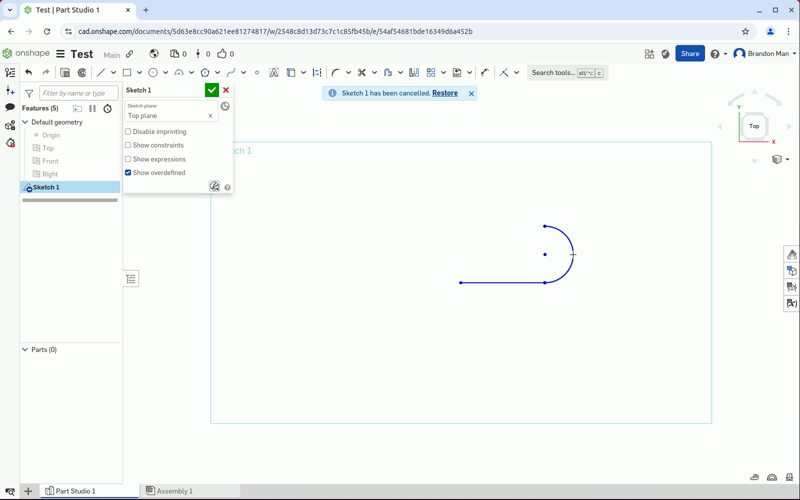
mouse_move(544, 226)
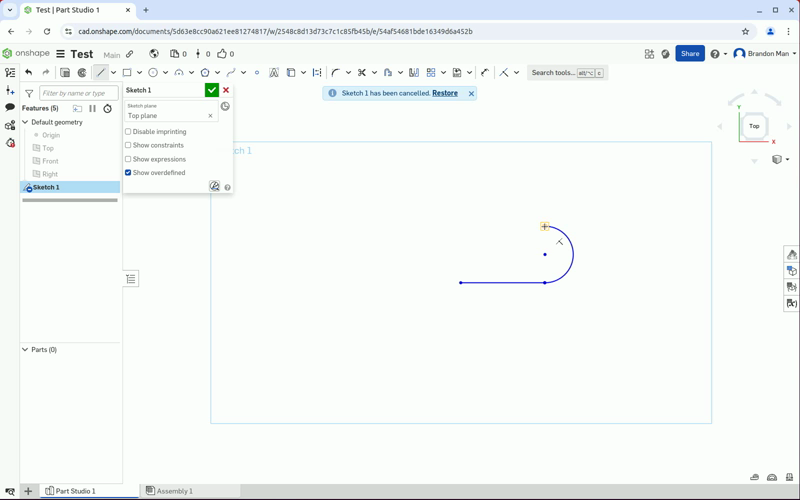
click(544, 226)
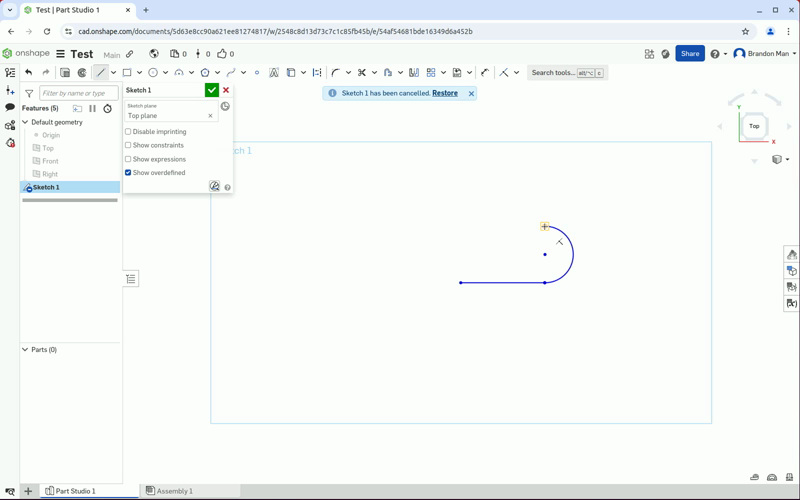
key_down(shift)
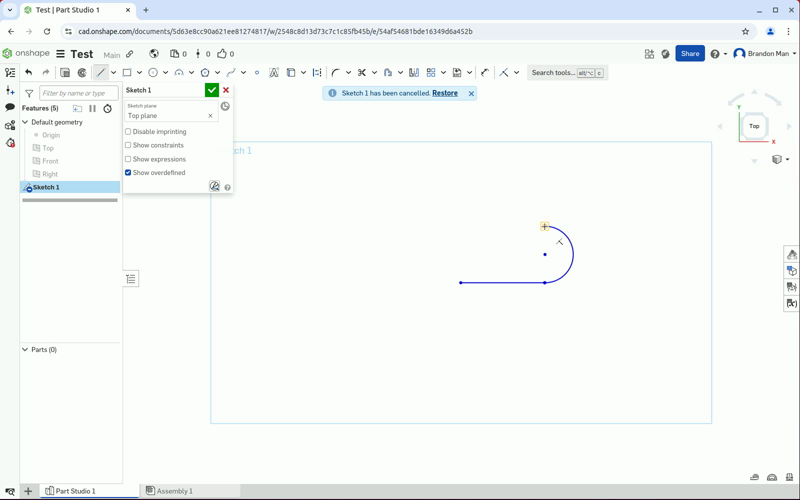
mouse_move(460, 226)
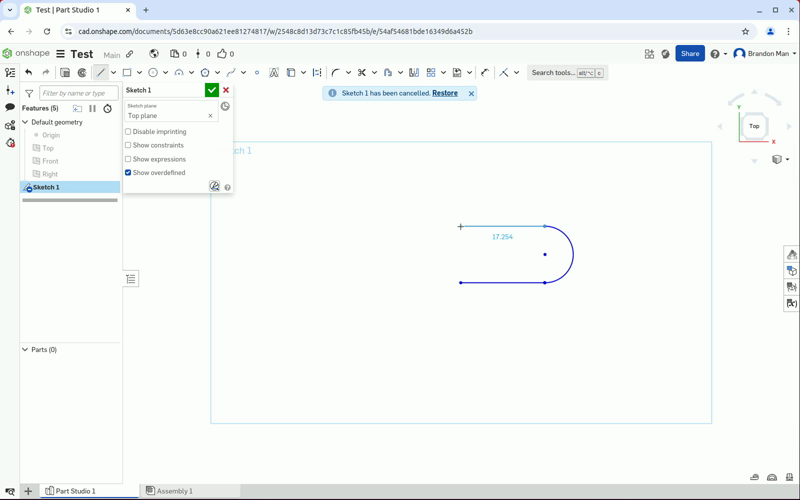
click(460, 226)
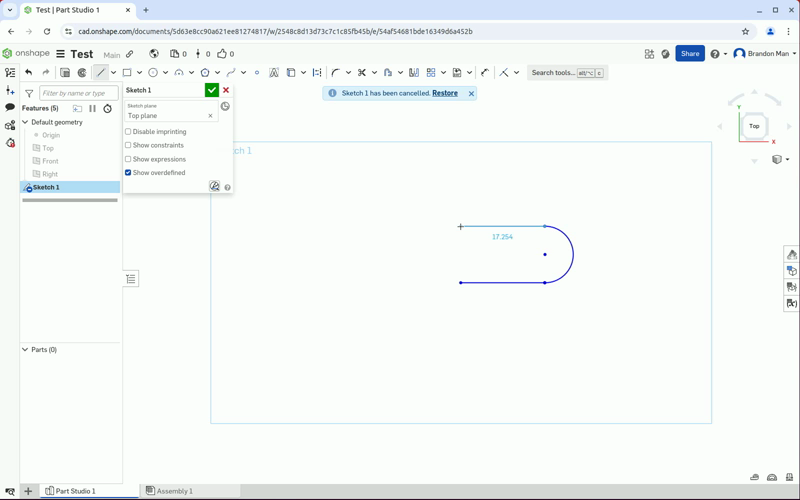
key_up(shift)
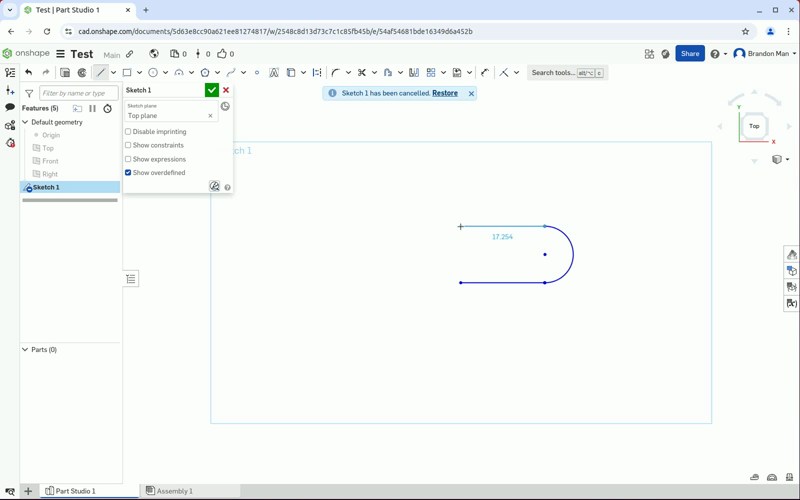
key(esc)
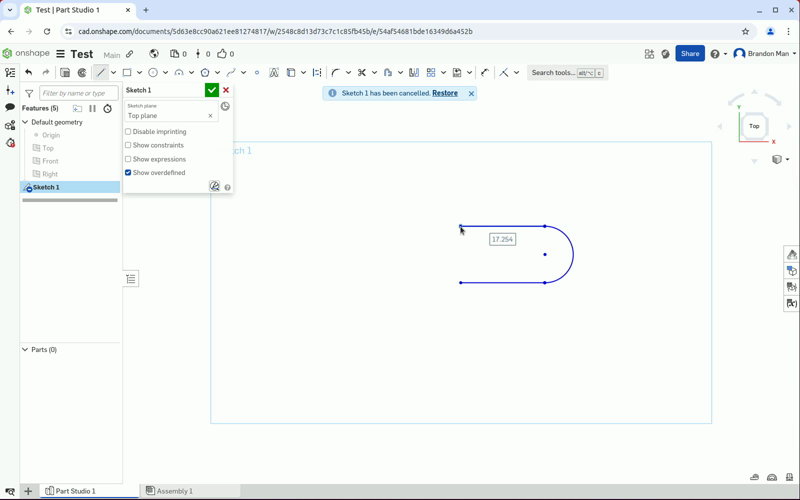
key(a)
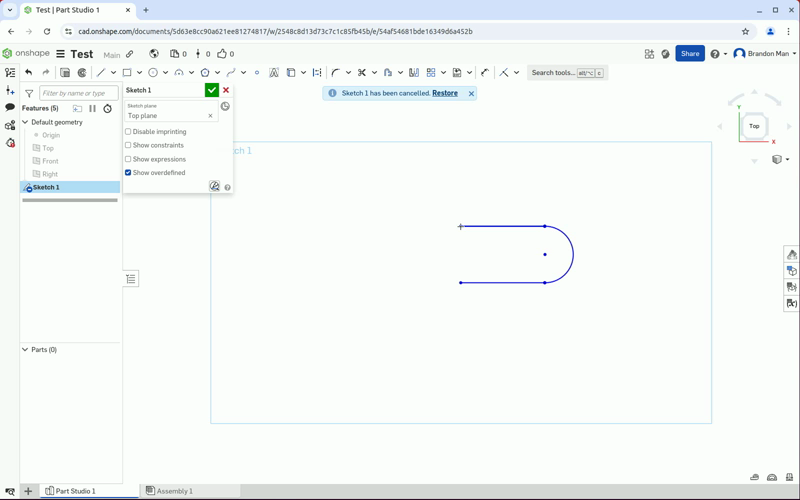
mouse_move(460, 226)
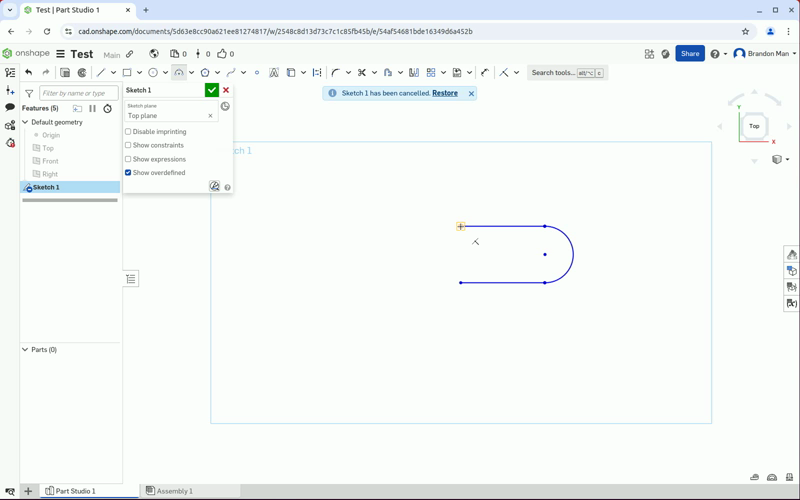
click(460, 226)
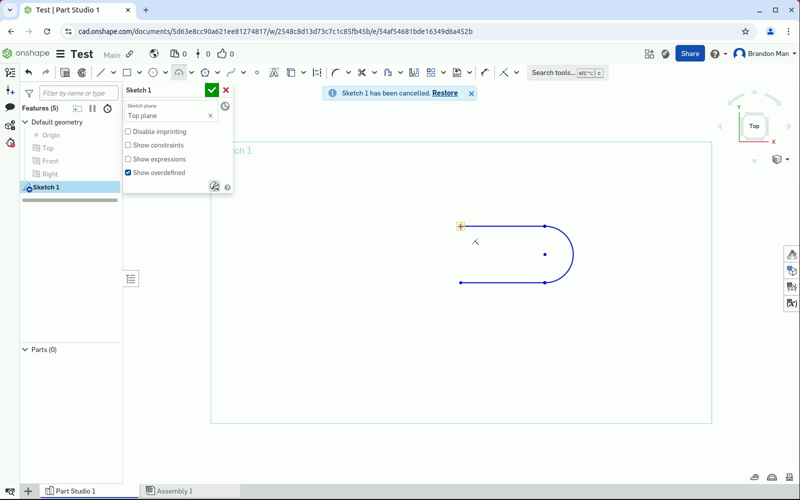
mouse_move(460, 282)
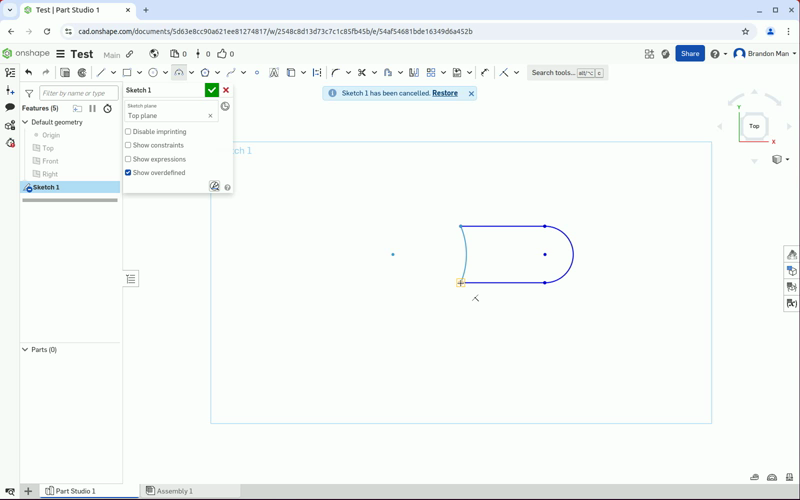
click(460, 282)
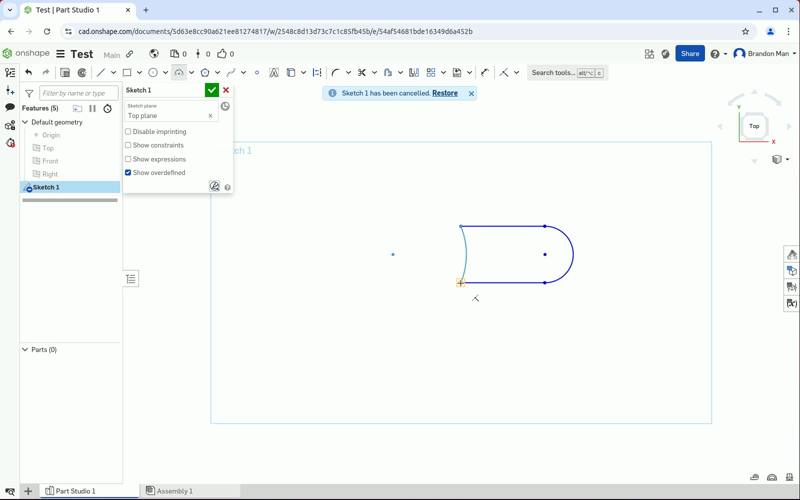
key_down(shift)
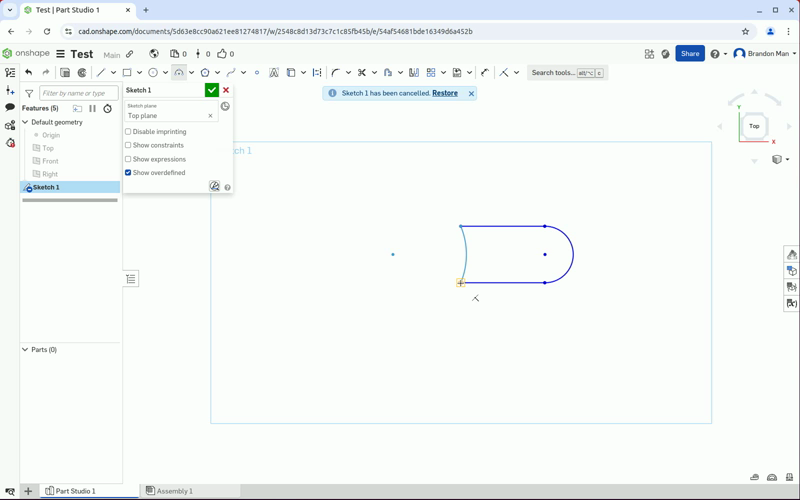
mouse_move(432, 254)
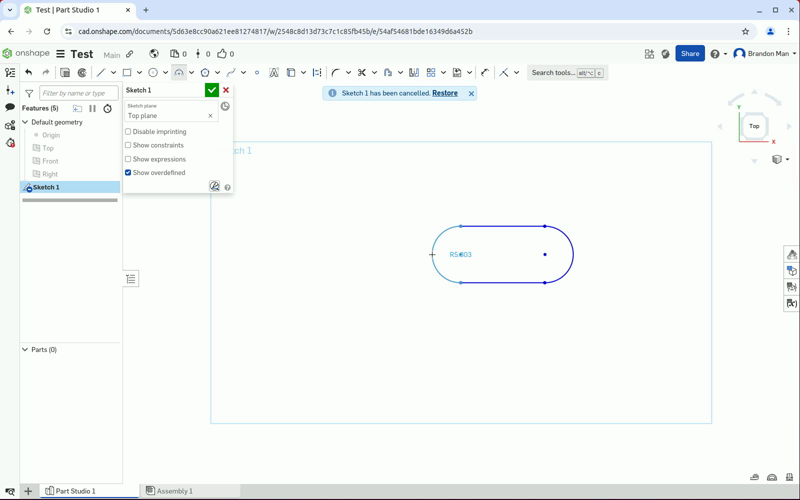
click(432, 254)
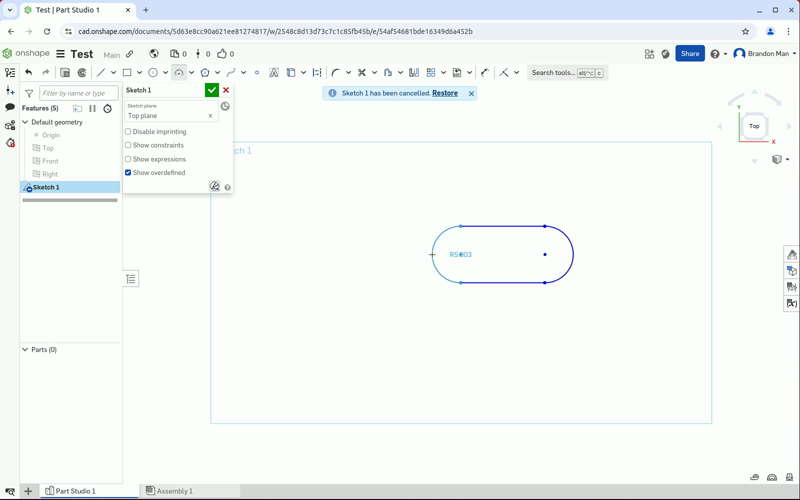
key_up(shift)
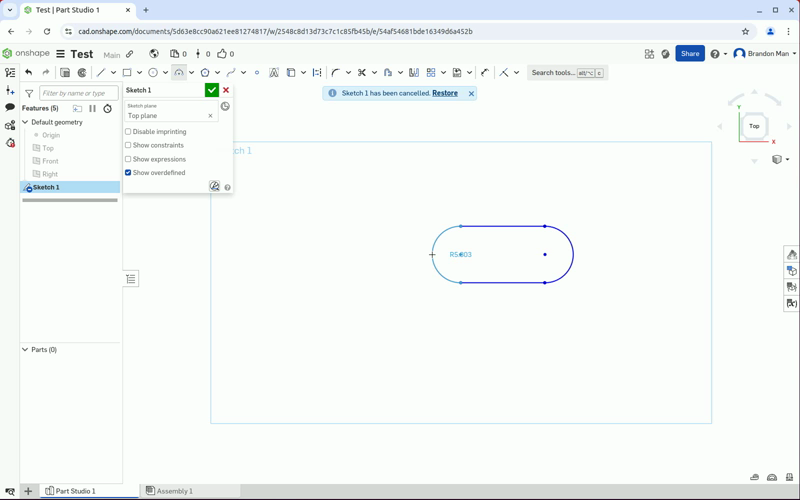
key(esc)
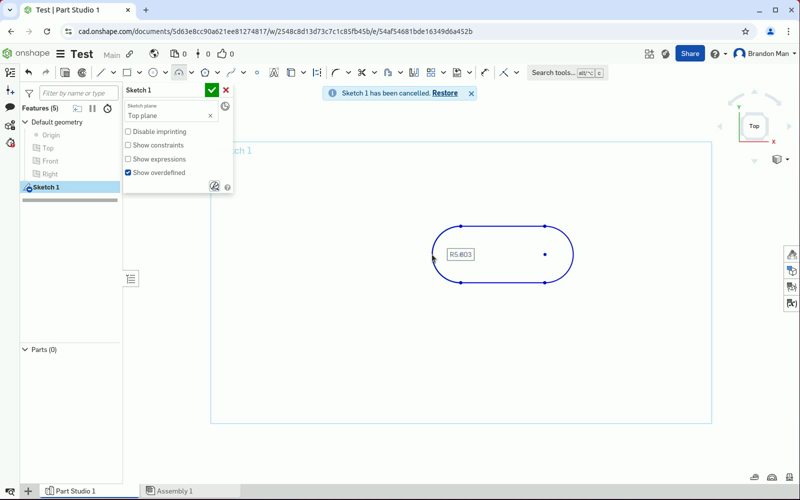
key(c)
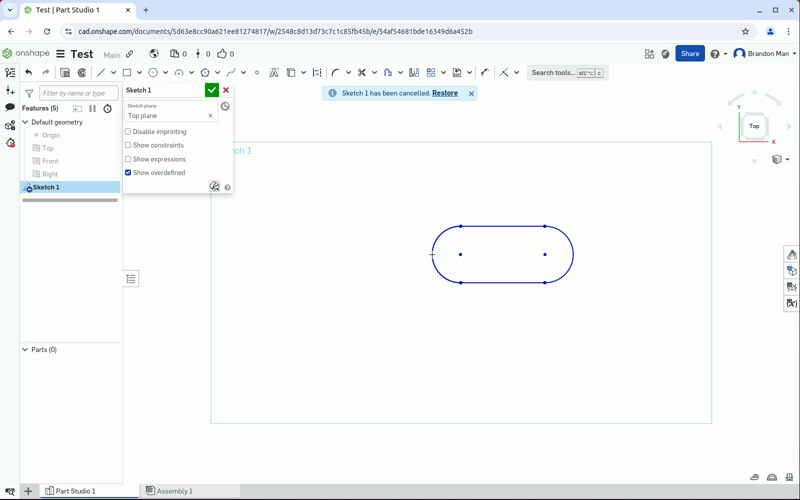
key_down(shift)
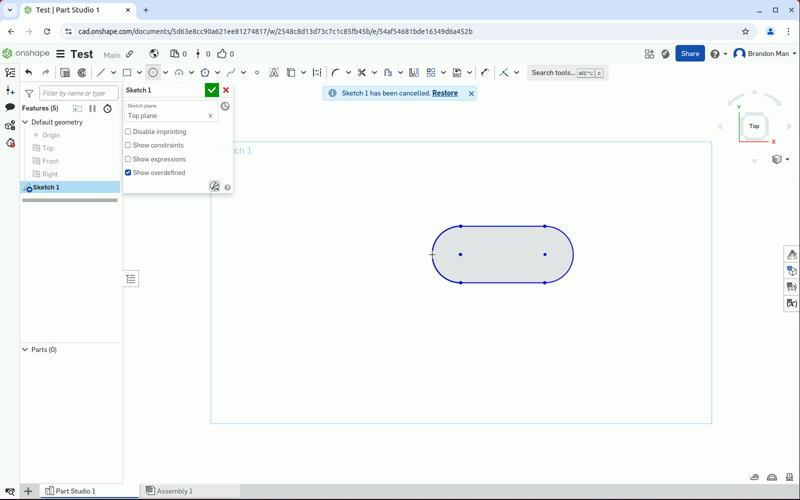
mouse_move(460, 254)
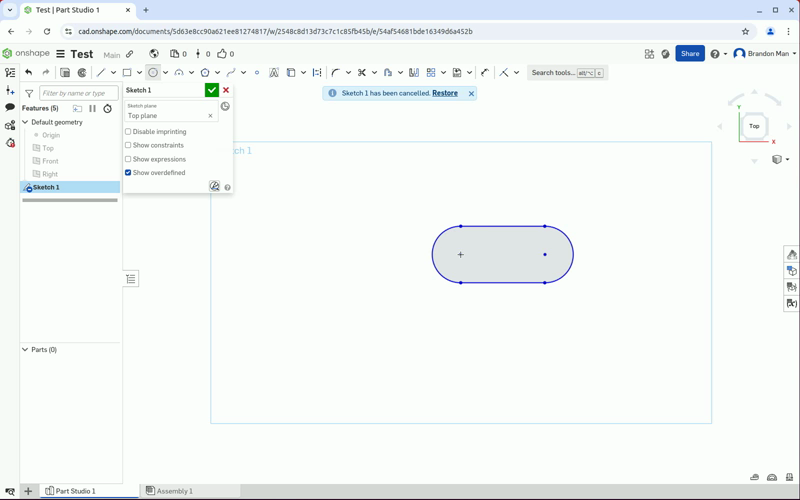
click(460, 254)
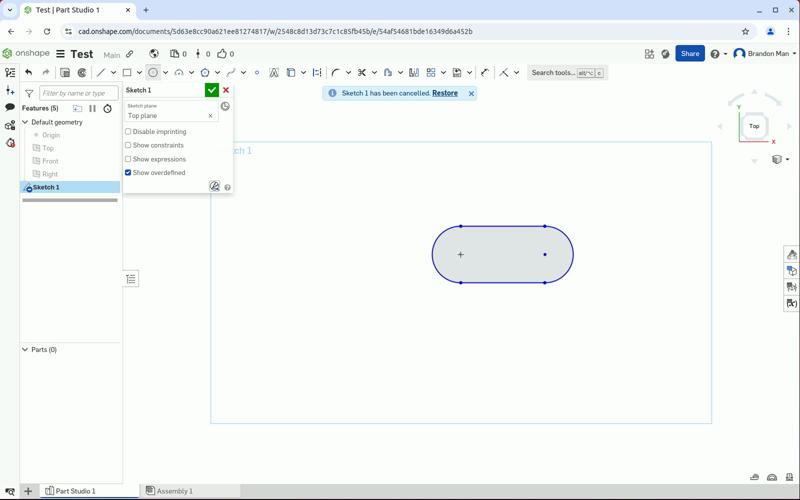
key_up(shift)
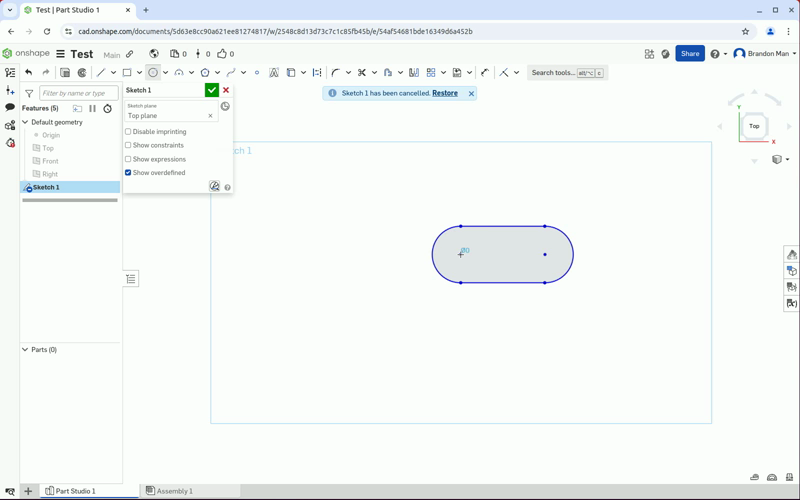
mouse_move(474, 254)
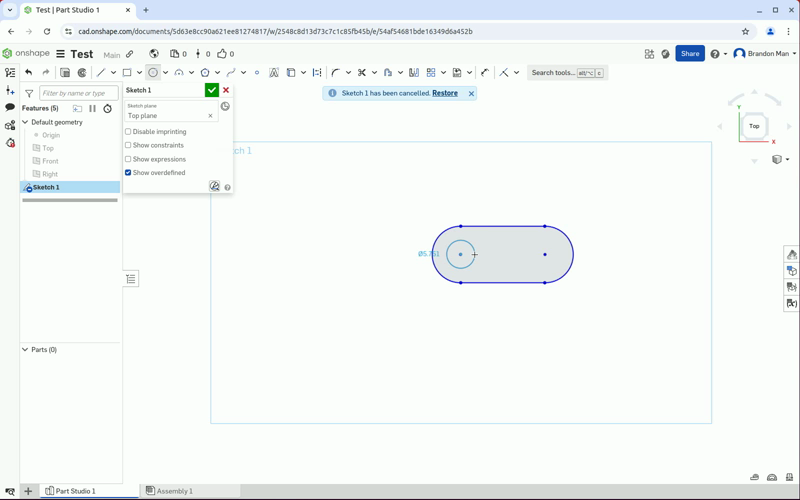
click(474, 254)
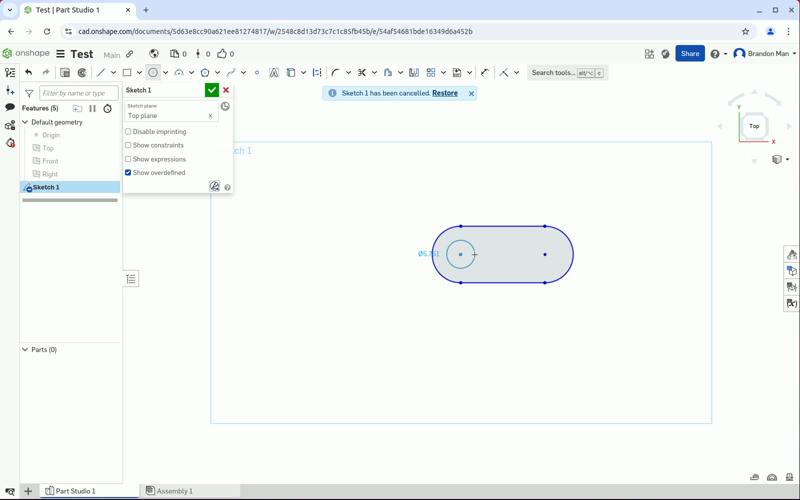
key(esc)
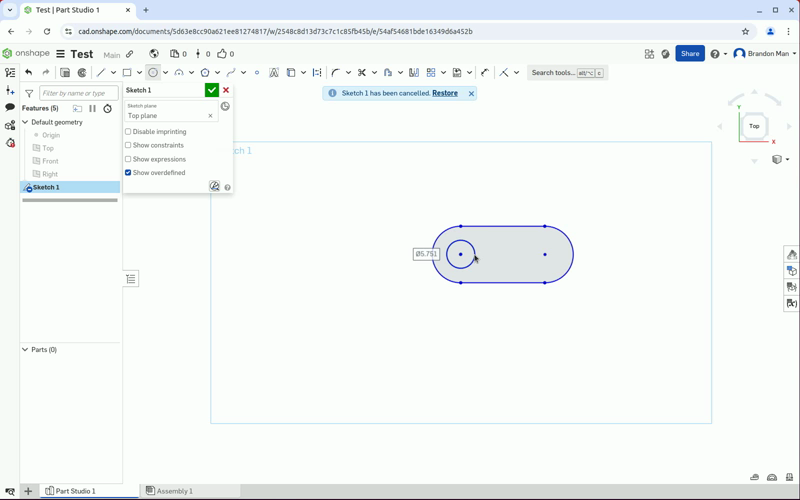
key(c)
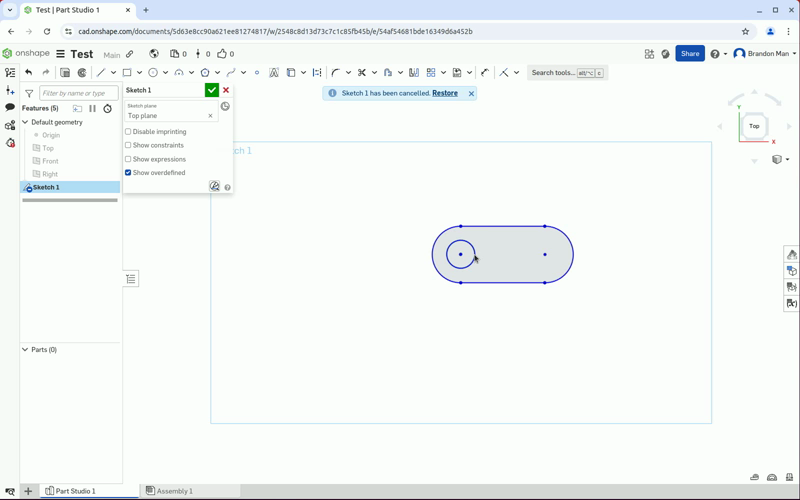
key_down(shift)
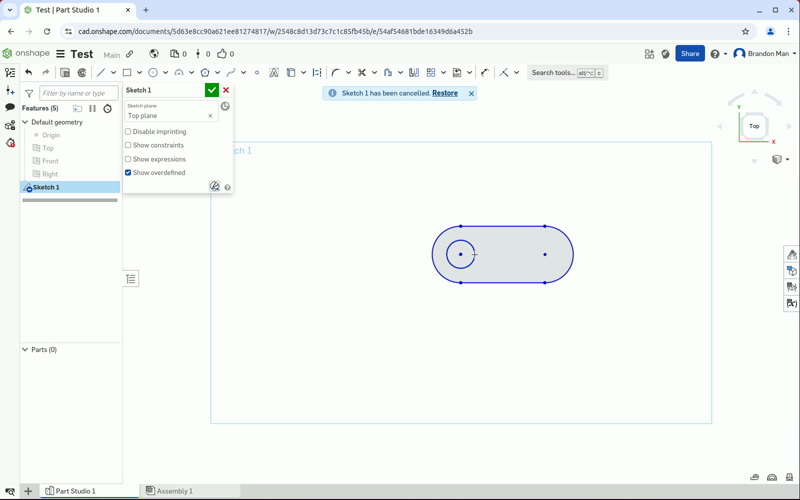
mouse_move(544, 254)
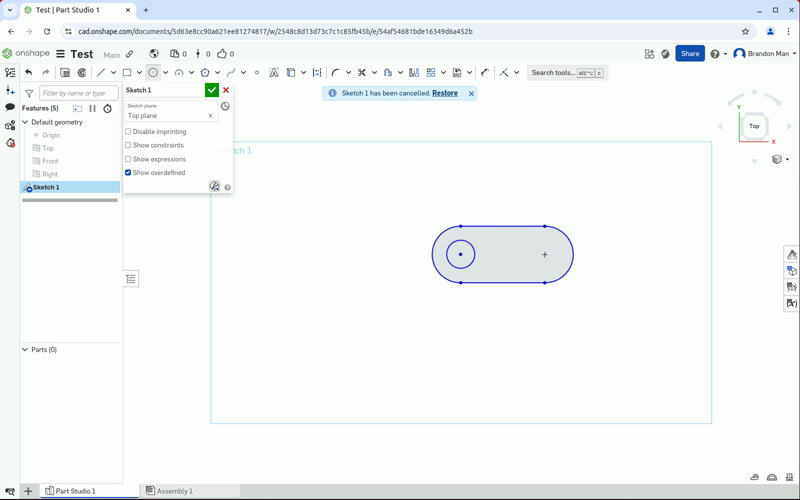
click(544, 254)
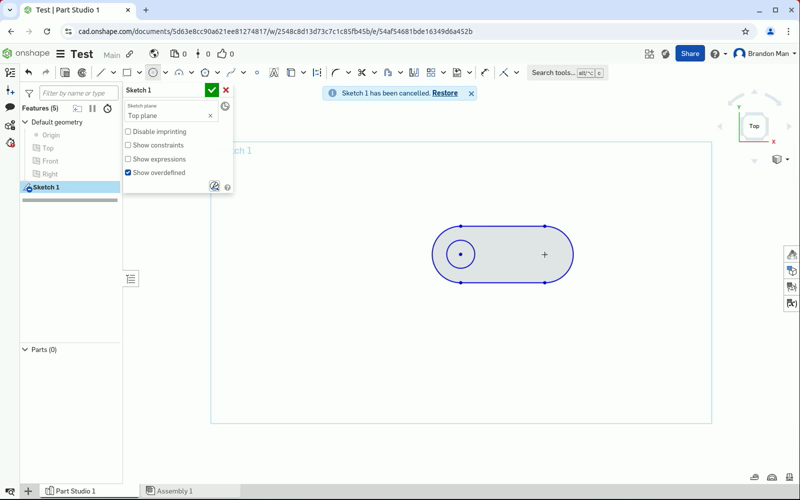
key_up(shift)
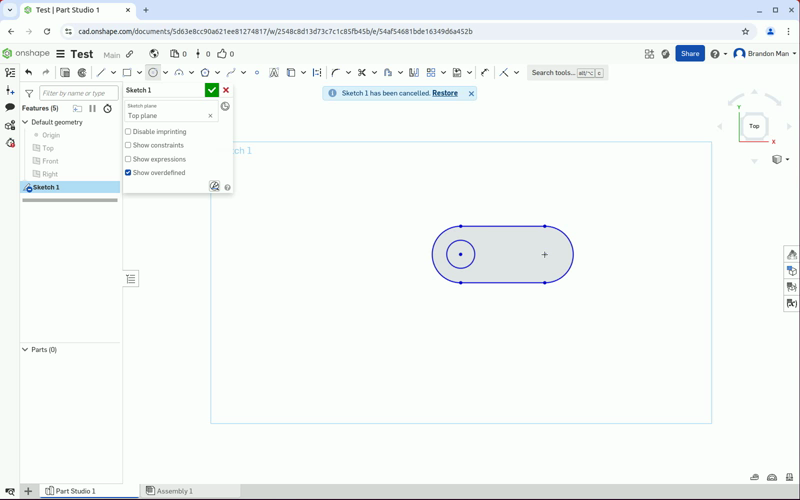
mouse_move(558, 254)
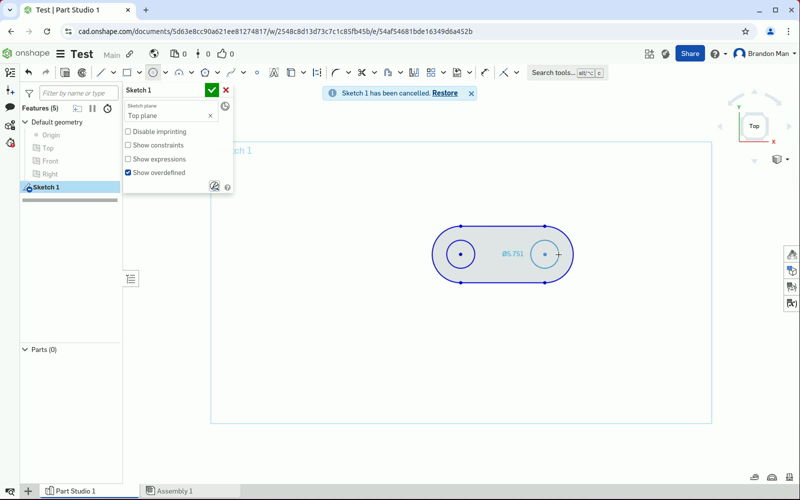
click(558, 254)
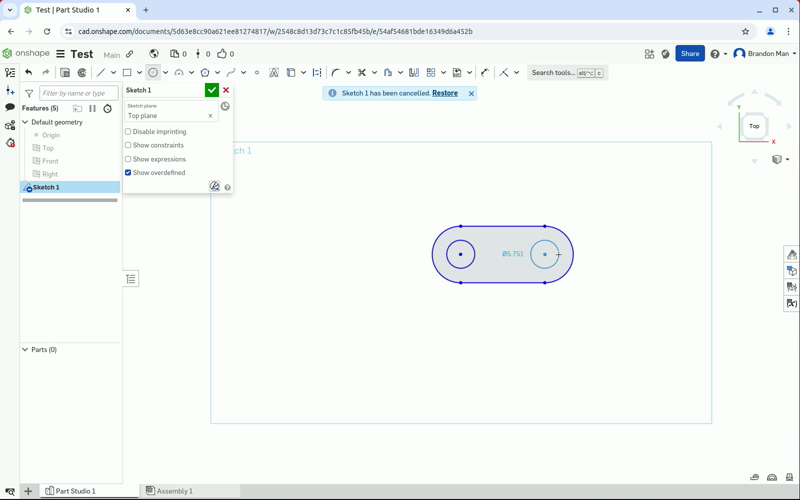
key(esc)
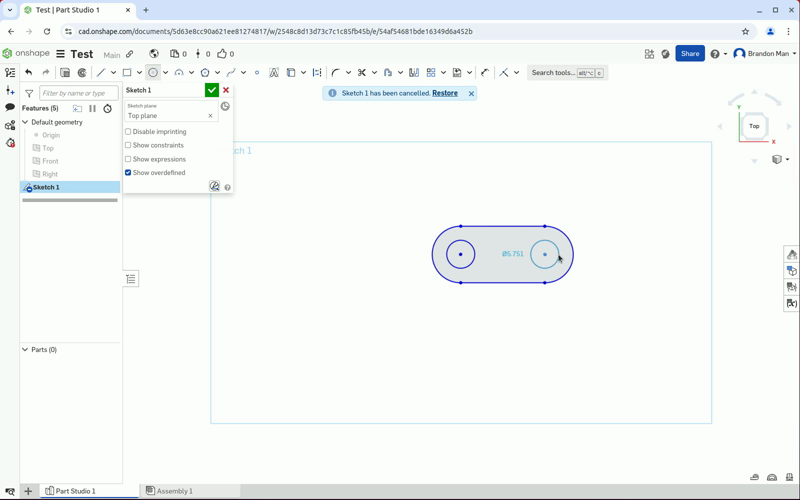
mouse_move(483, 269)
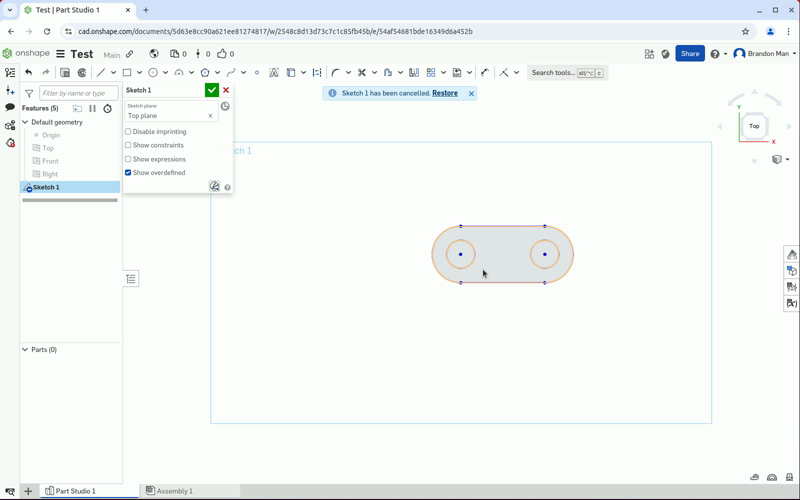
click(483, 269)
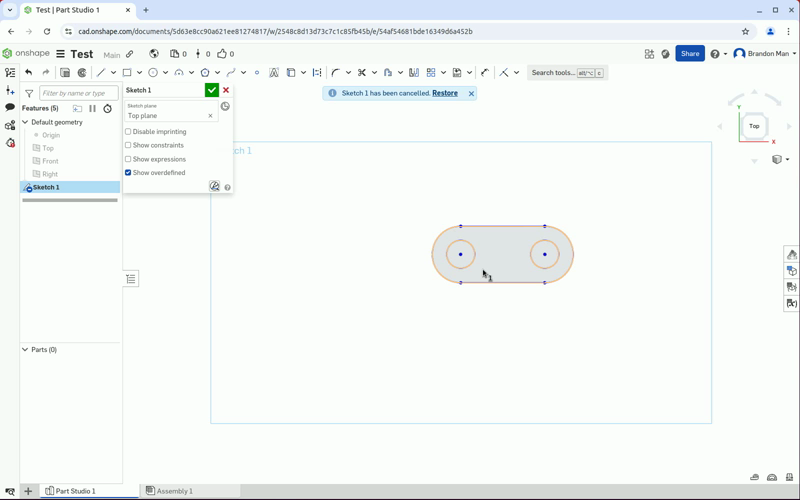
mouse_move(73, 352)
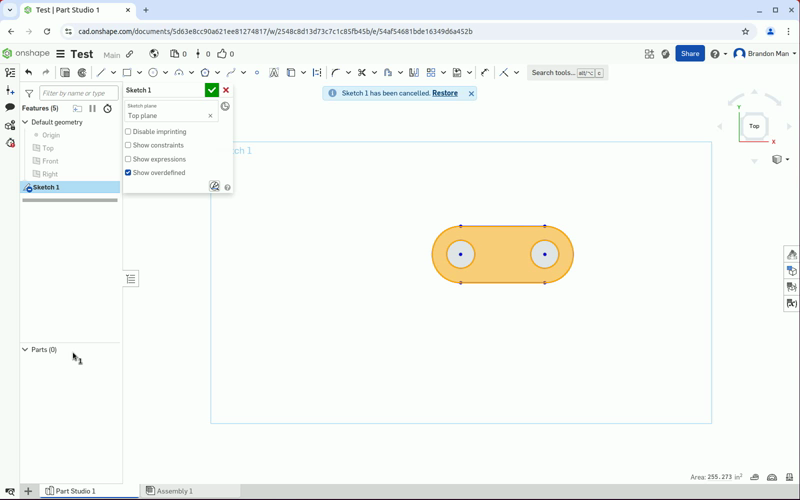
key(shift+y)
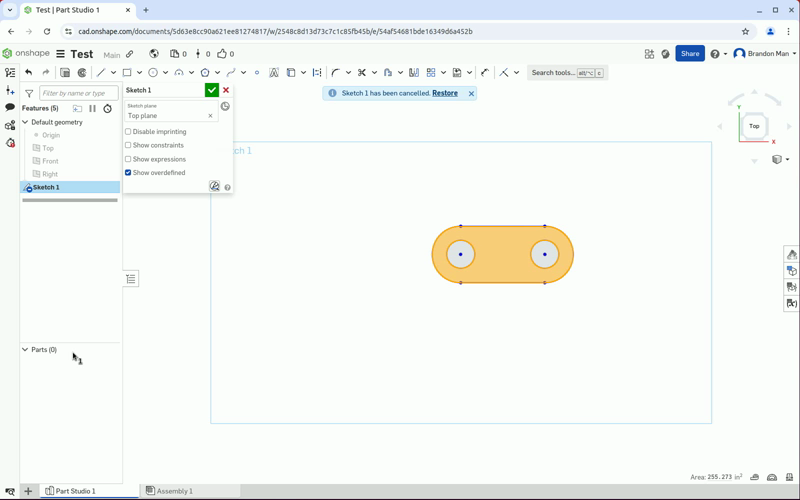
key(shift+e)
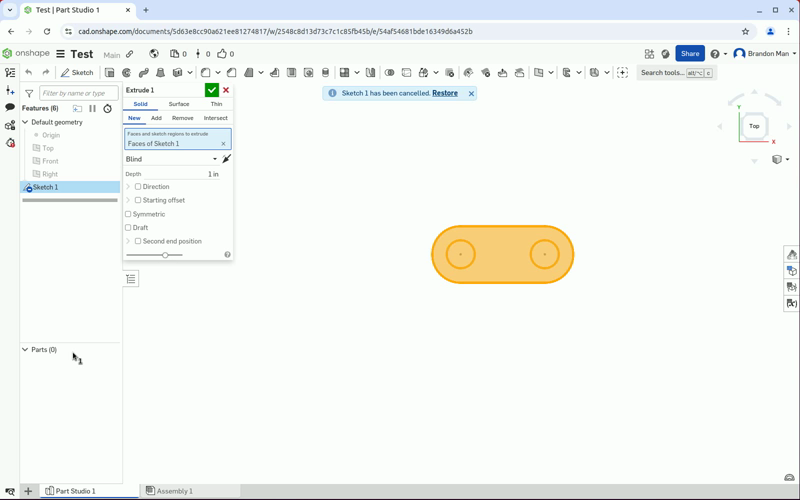
mouse_move(143, 106)
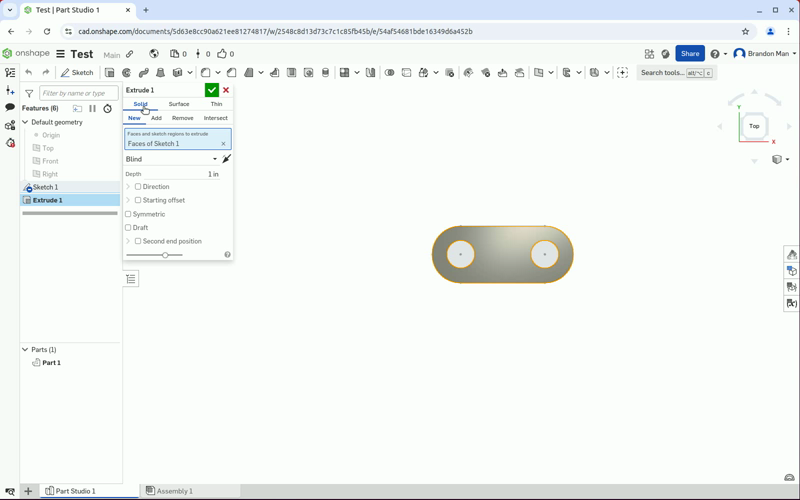
click(143, 106)
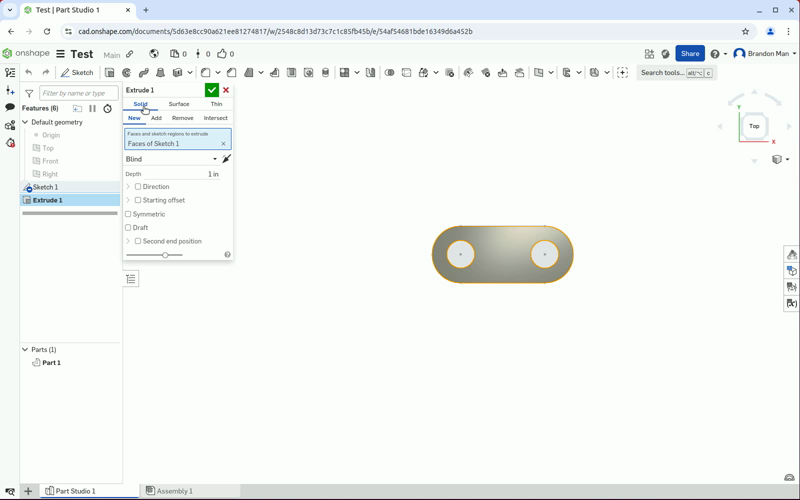
mouse_move(137, 120)
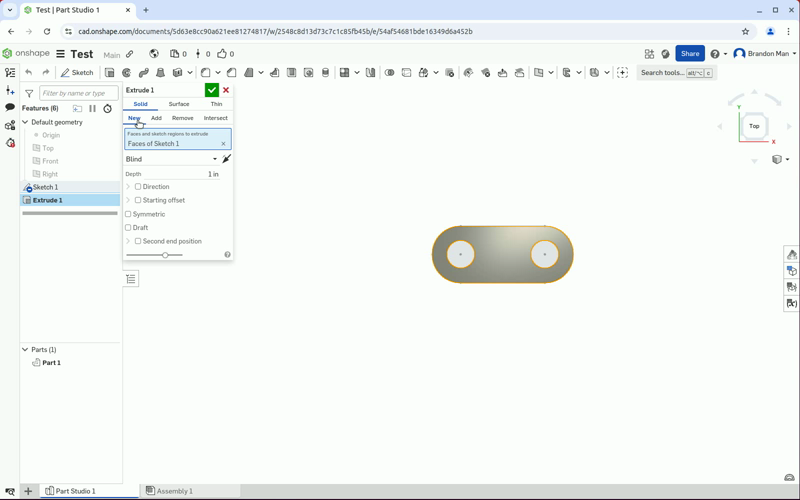
click(137, 120)
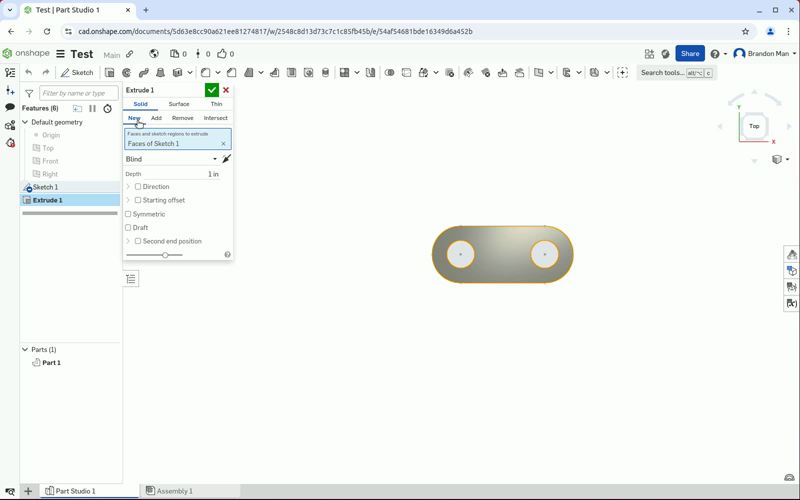
key(tab, 4)
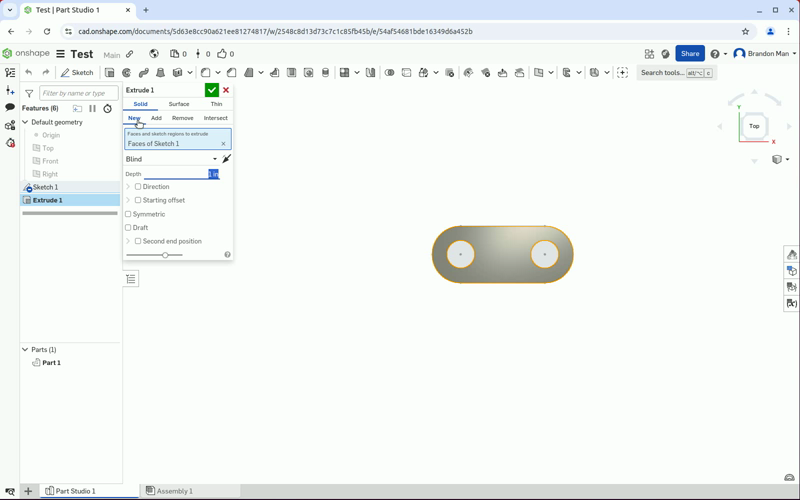
text(2.889)
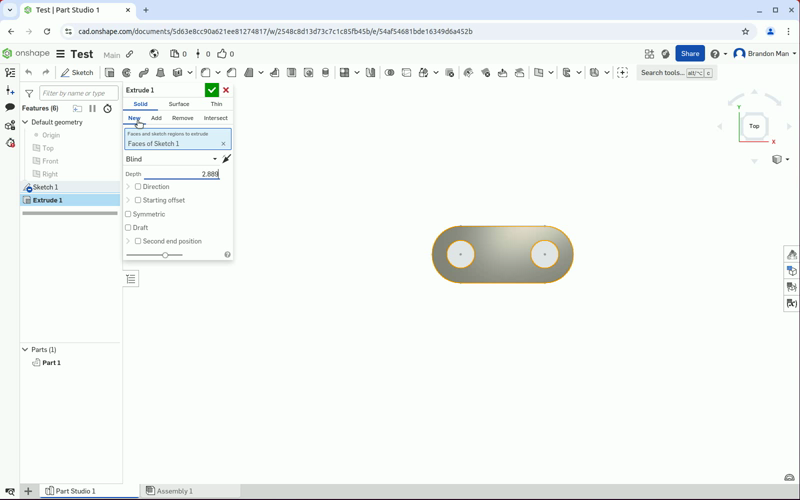
key(enter)
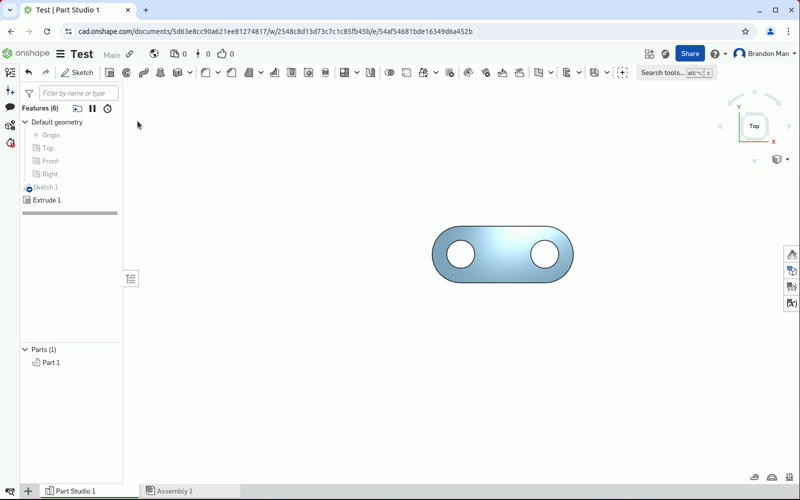
key(shift+h)
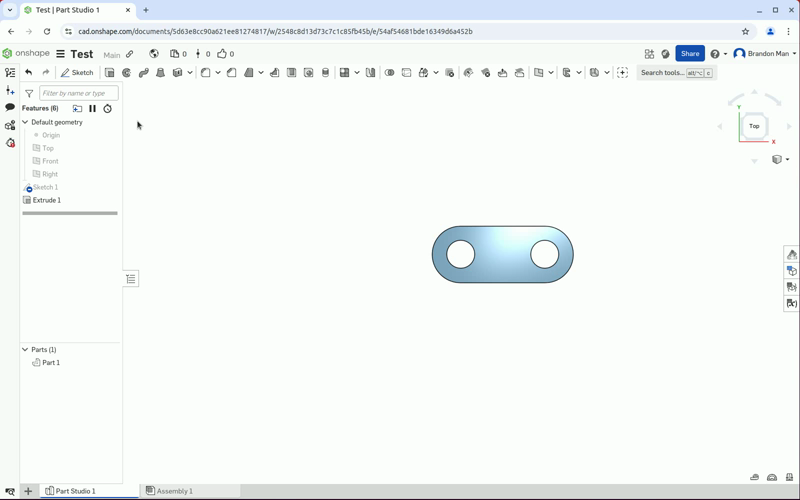
key(shift+h)
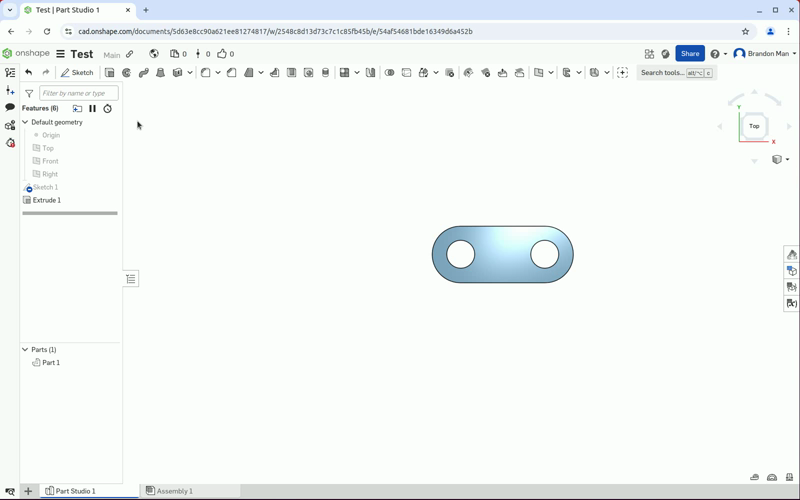
mouse_move(73, 189)
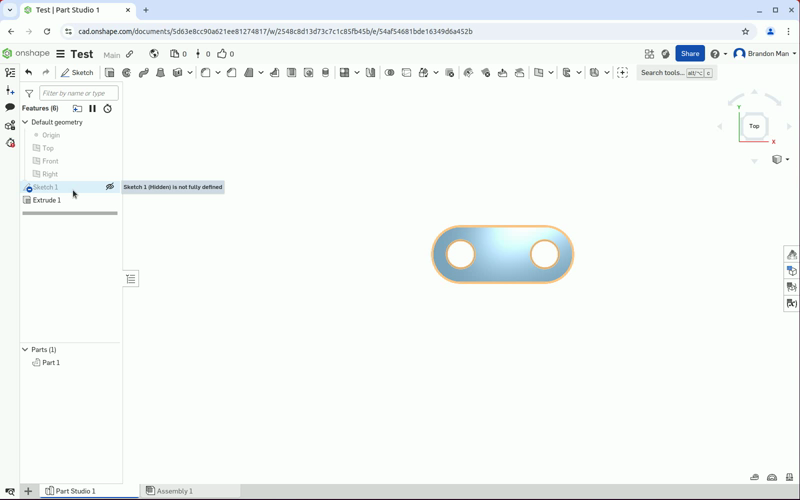
click(73, 189)
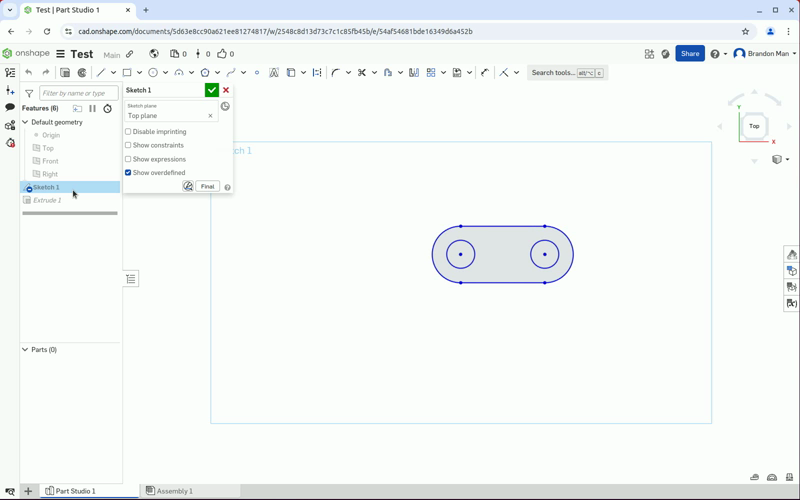
mouse_move(229, 92)
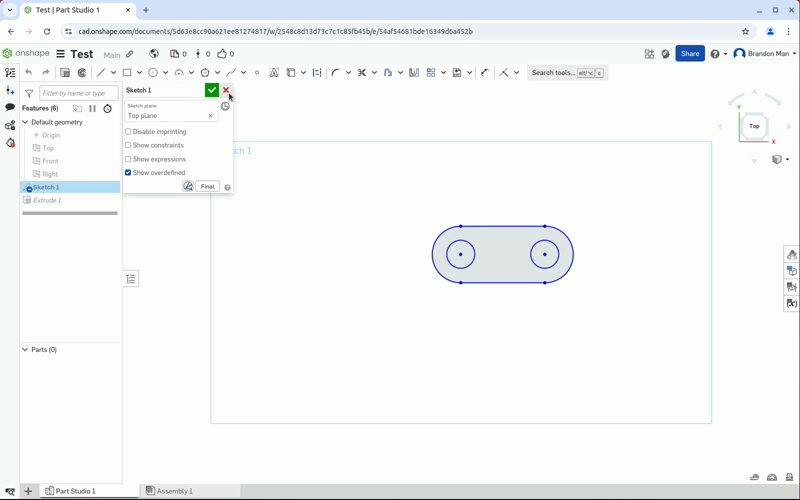
click(229, 92)
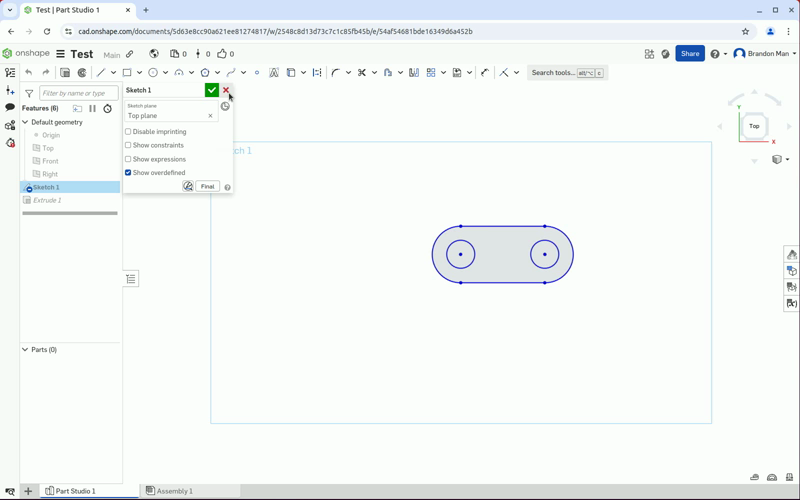
key(shift+s)
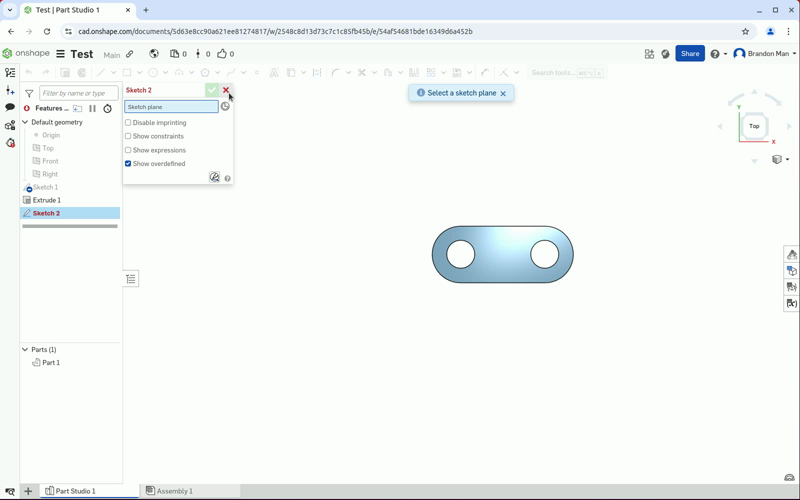
mouse_move(73, 150)
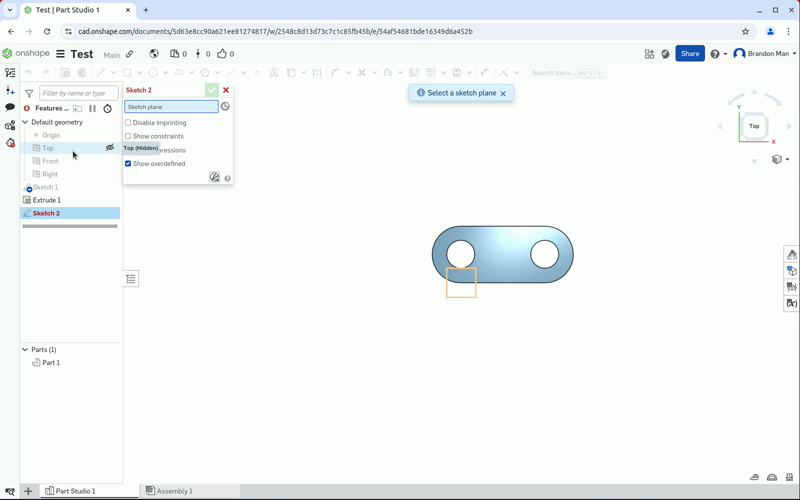
click(73, 150)
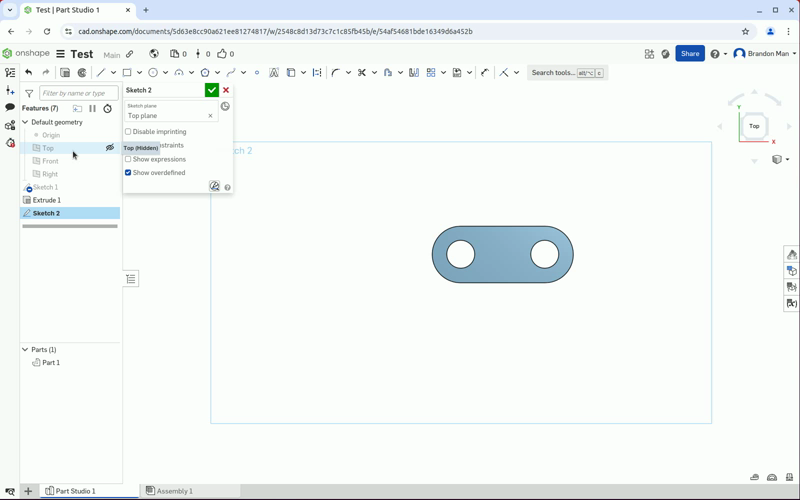
mouse_move(73, 352)
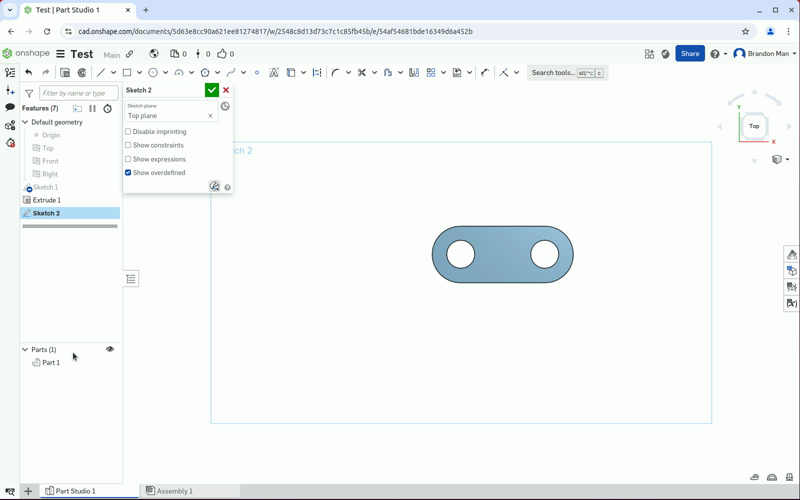
key(y)
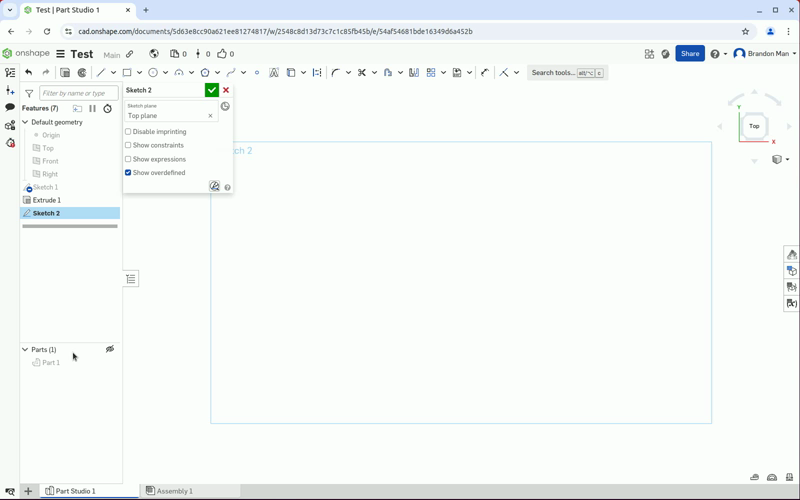
key(c)
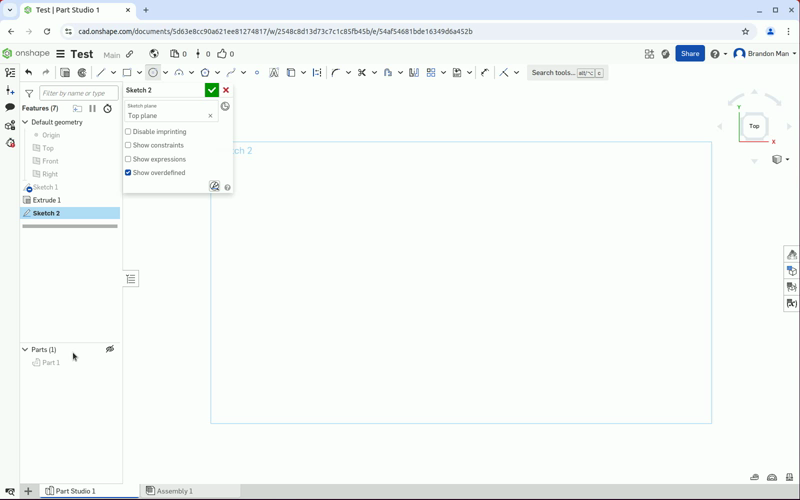
key_down(shift)
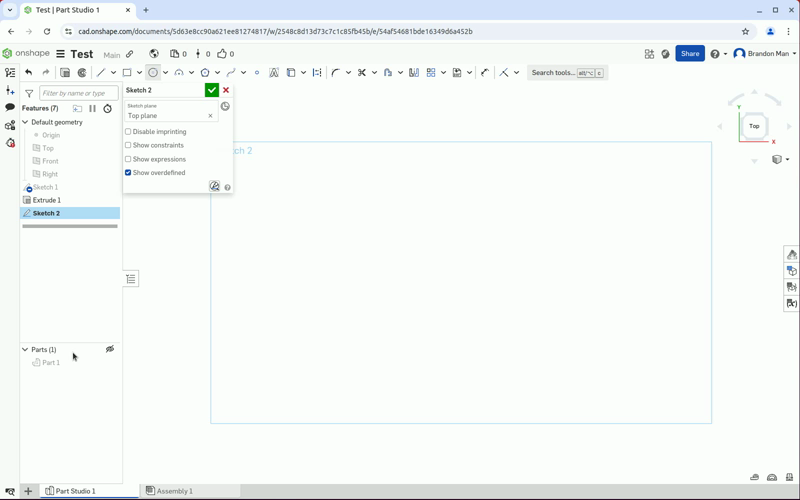
mouse_move(461, 254)
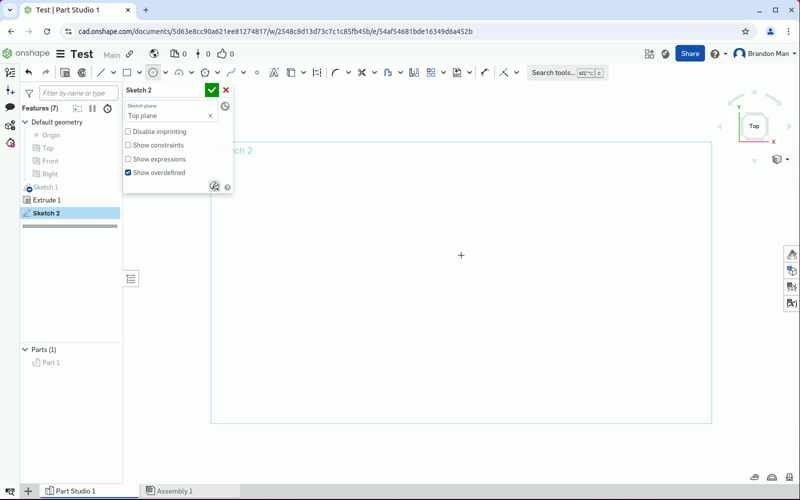
click(461, 254)
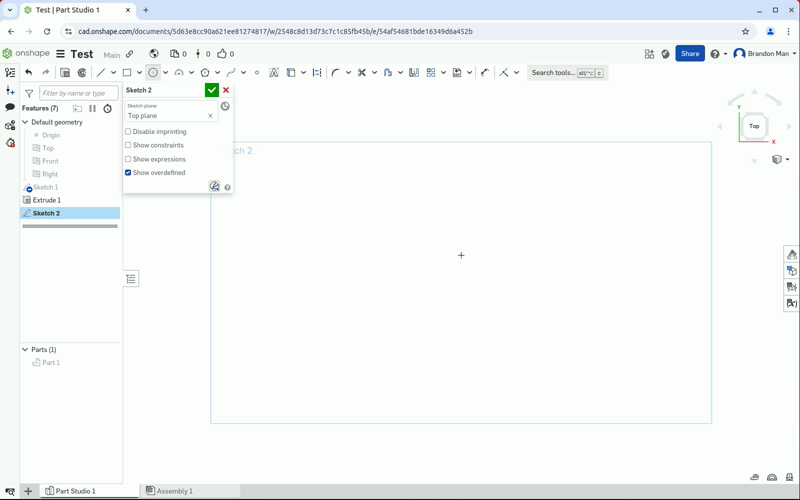
key_up(shift)
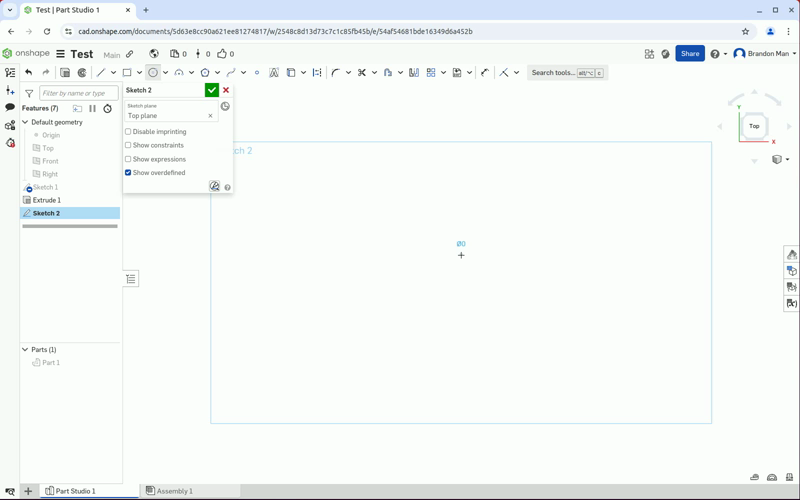
mouse_move(476, 254)
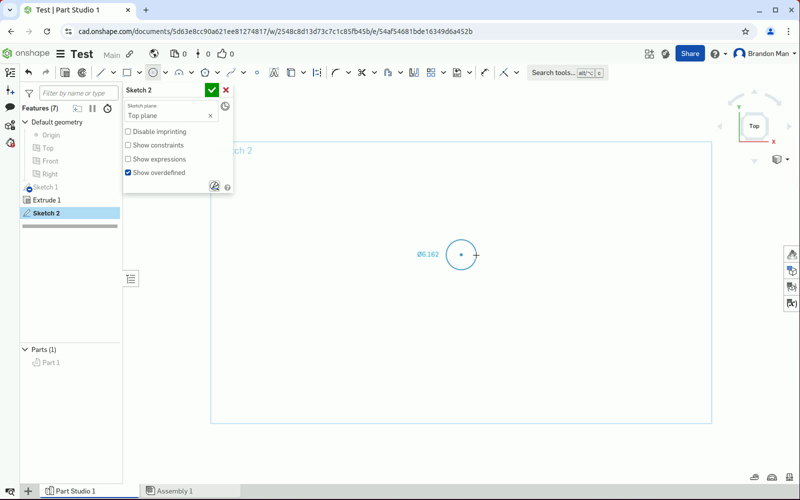
click(476, 254)
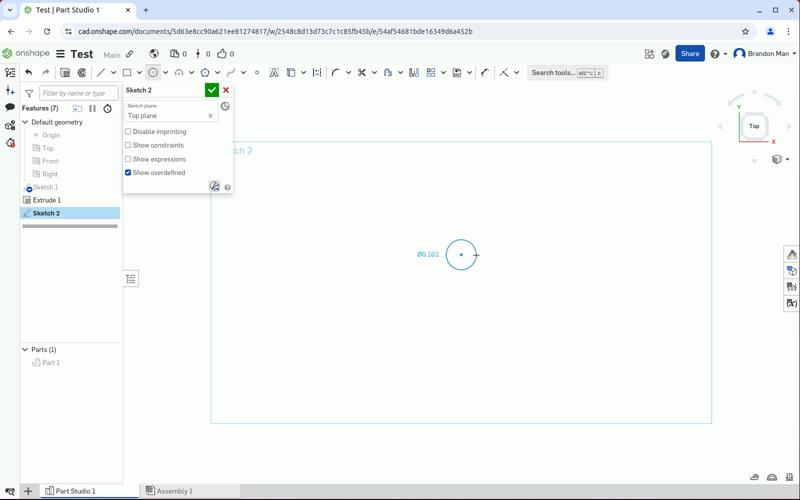
key(esc)
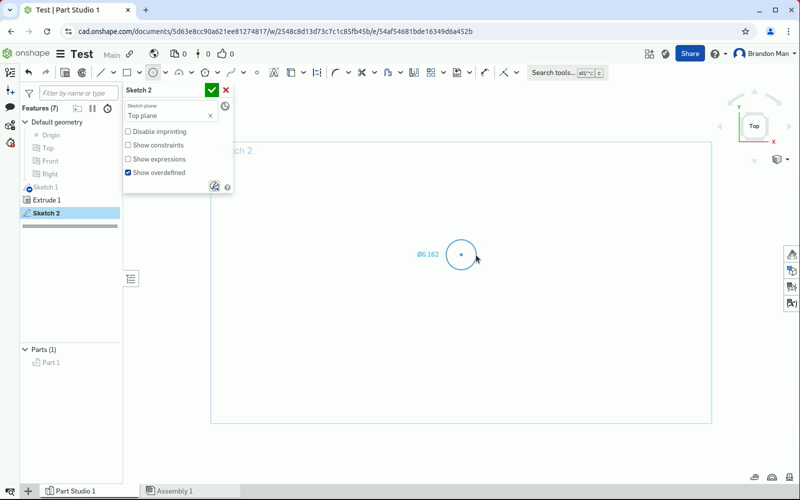
mouse_move(449, 262)
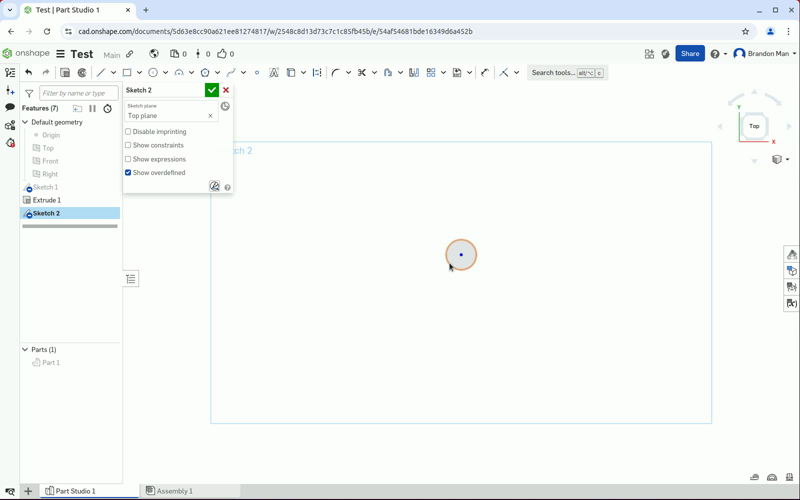
scroll(6)
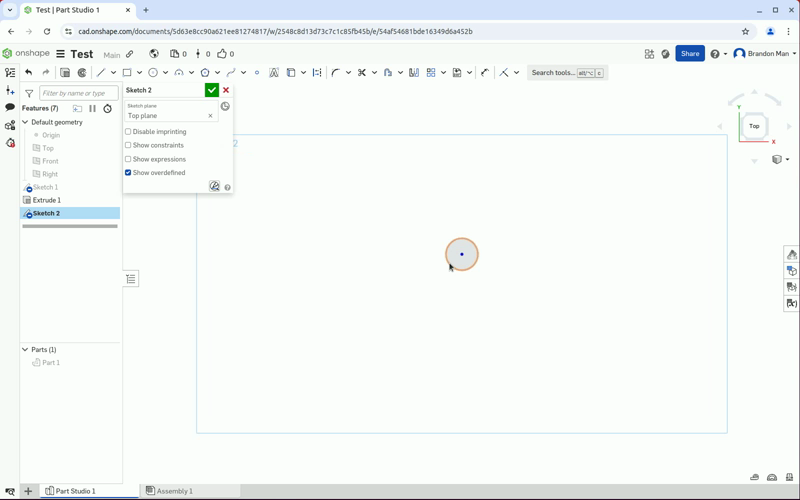
scroll(6)
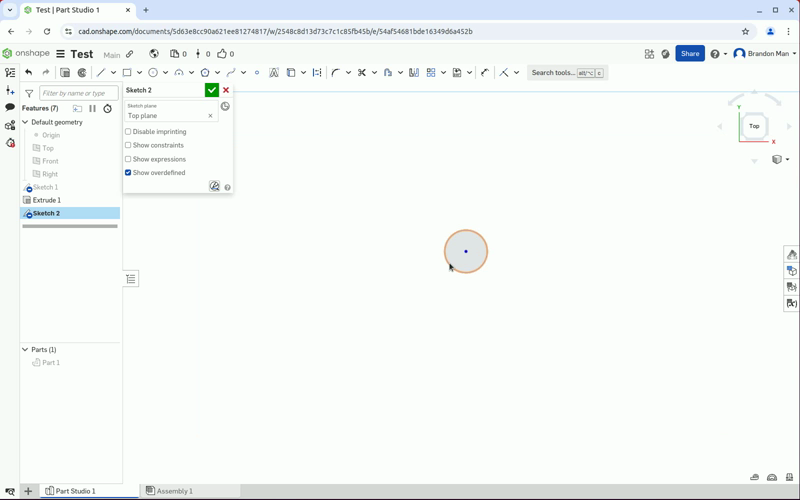
scroll(6)
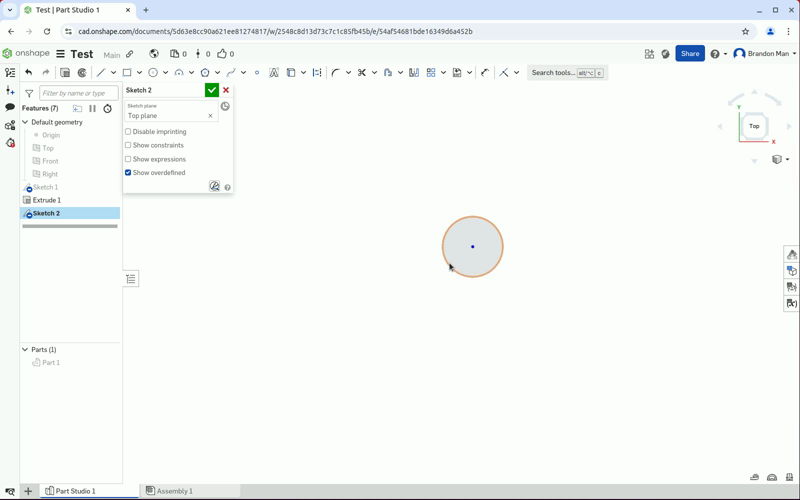
scroll(6)
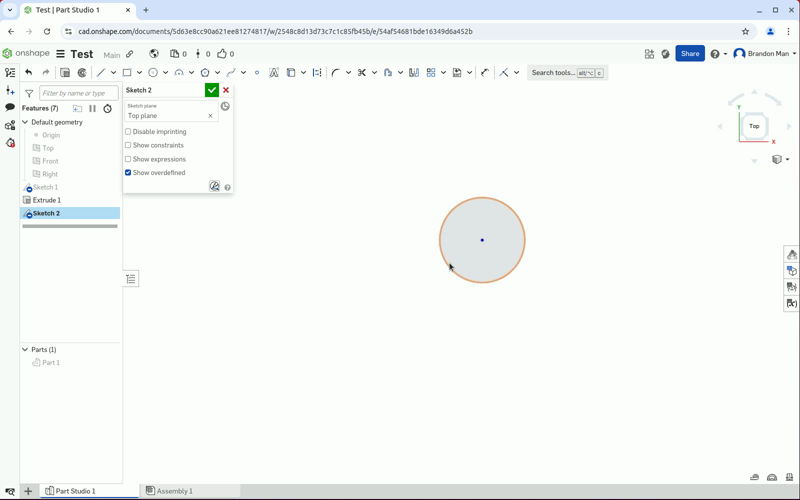
scroll(6)
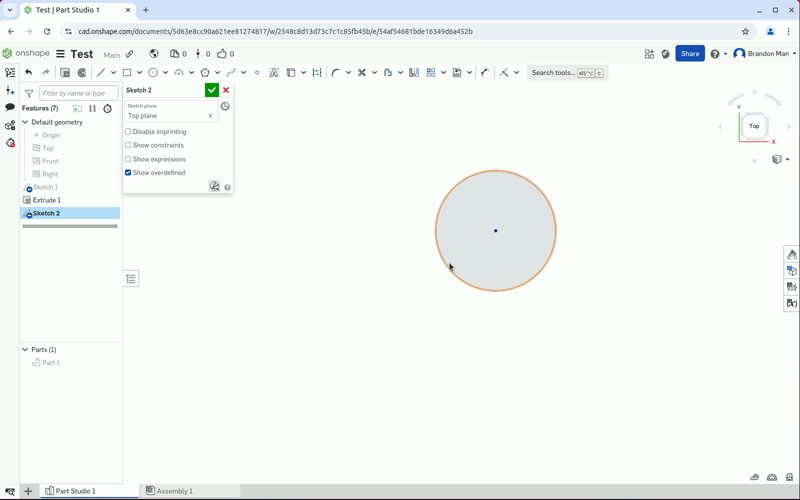
scroll(6)
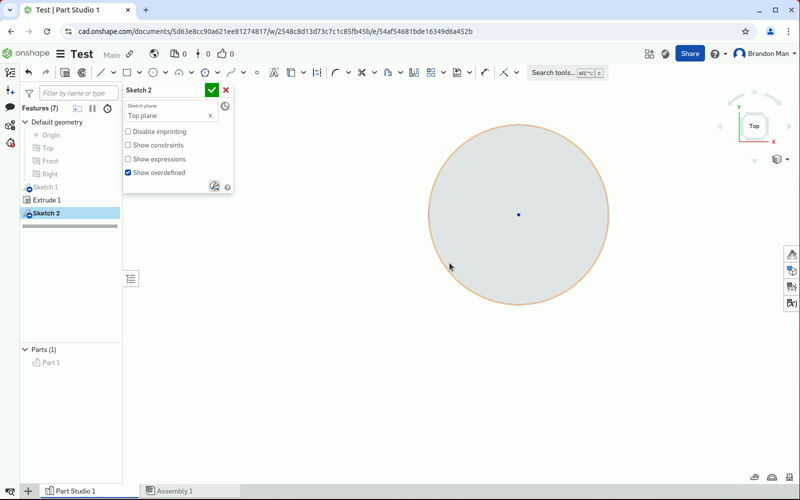
scroll(6)
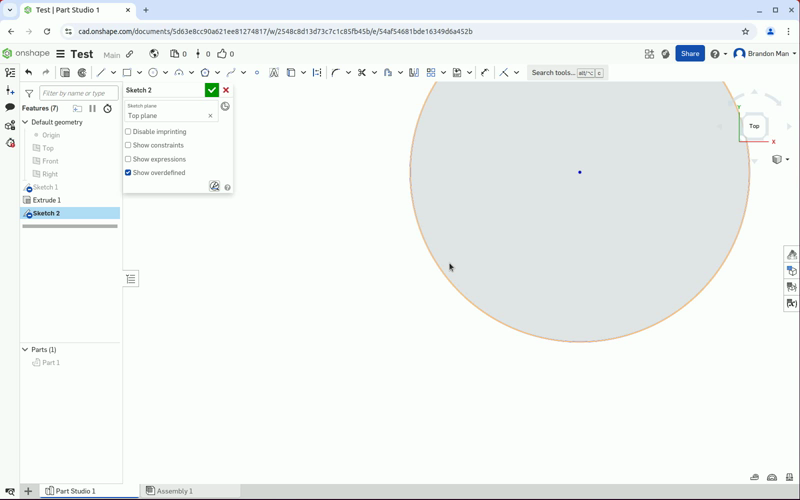
click(449, 262)
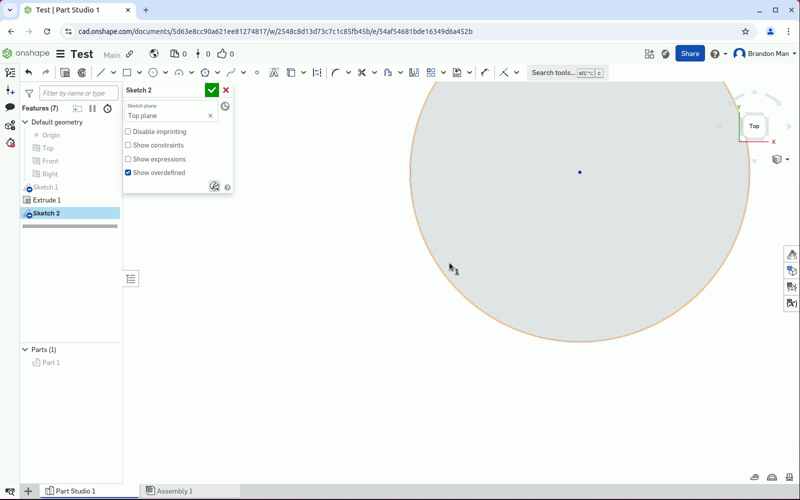
scroll(-6)
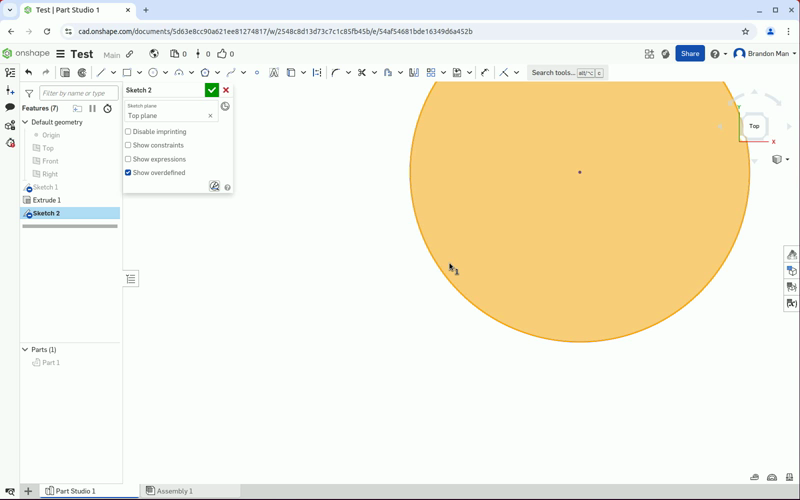
scroll(-6)
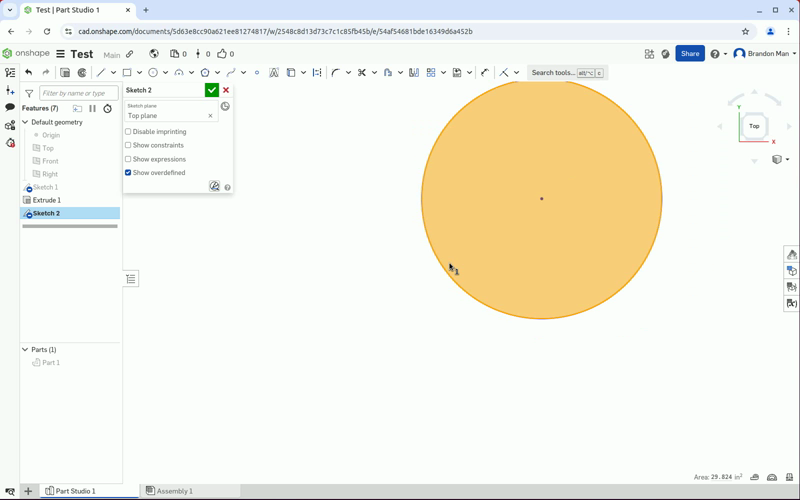
scroll(-6)
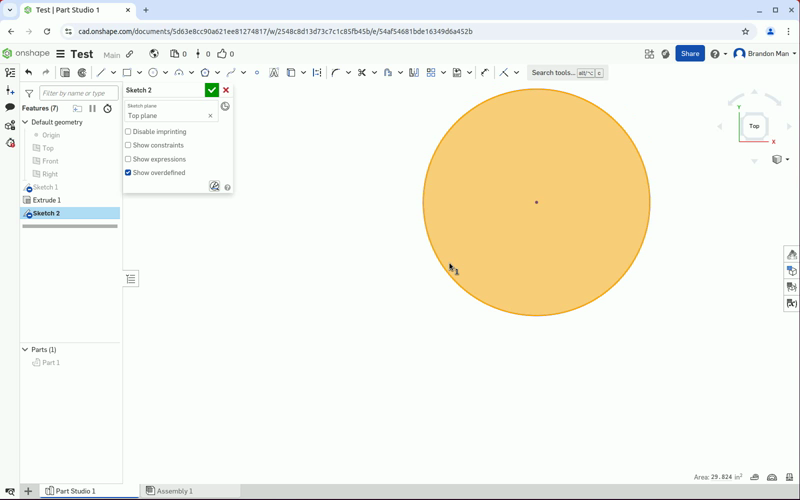
scroll(-6)
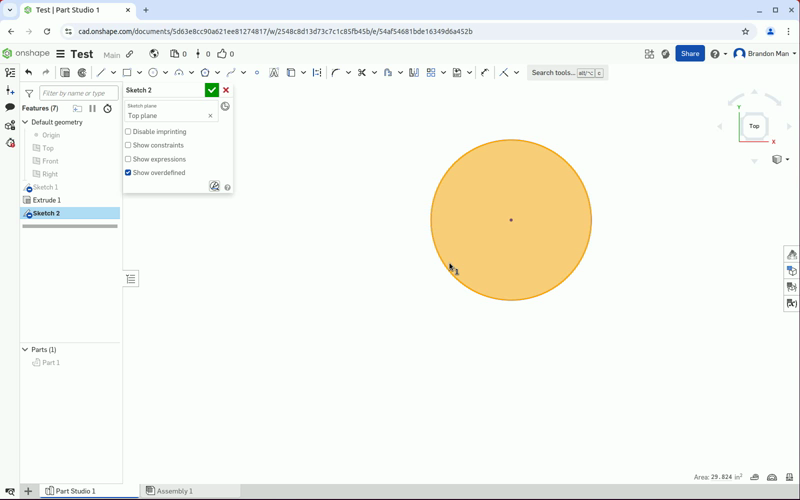
scroll(-6)
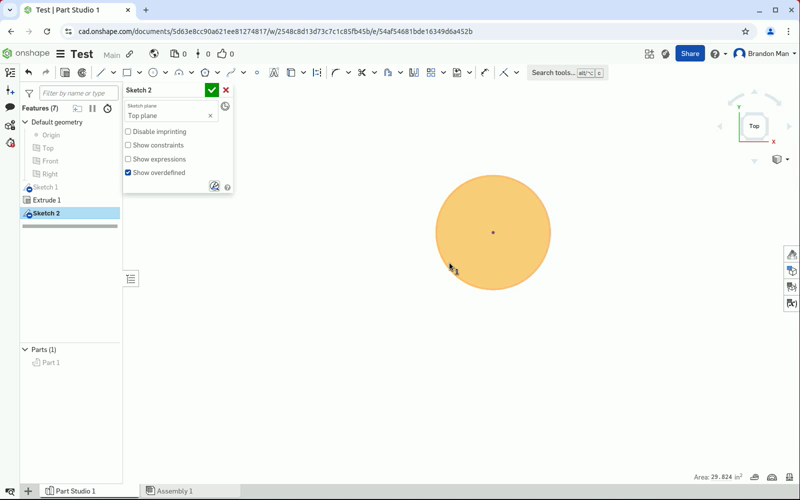
scroll(-6)
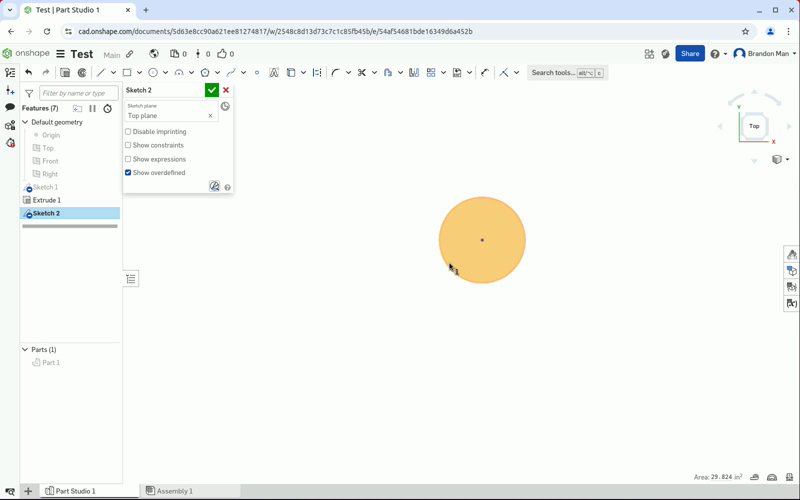
scroll(-6)
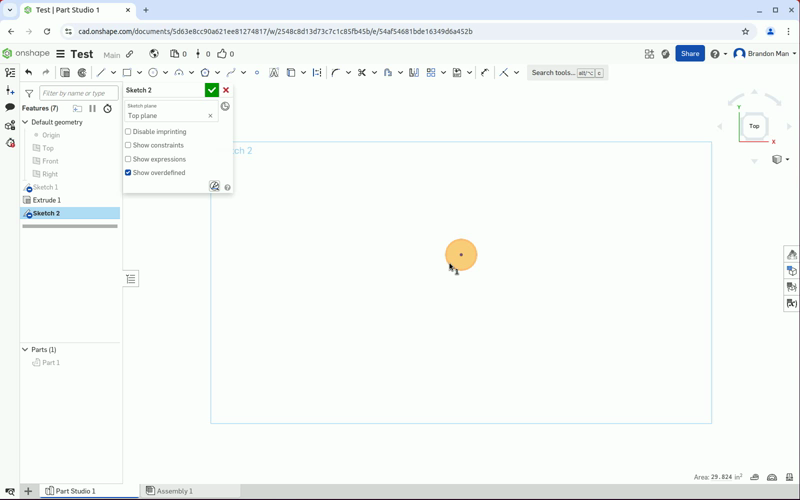
mouse_move(73, 352)
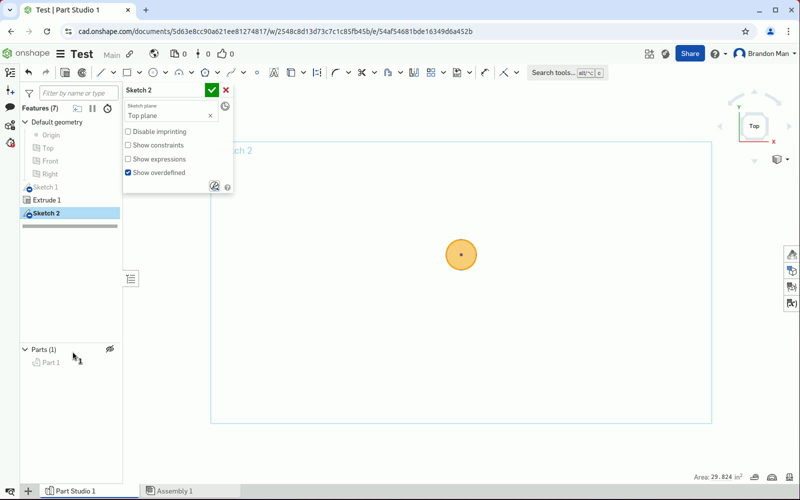
key(shift+y)
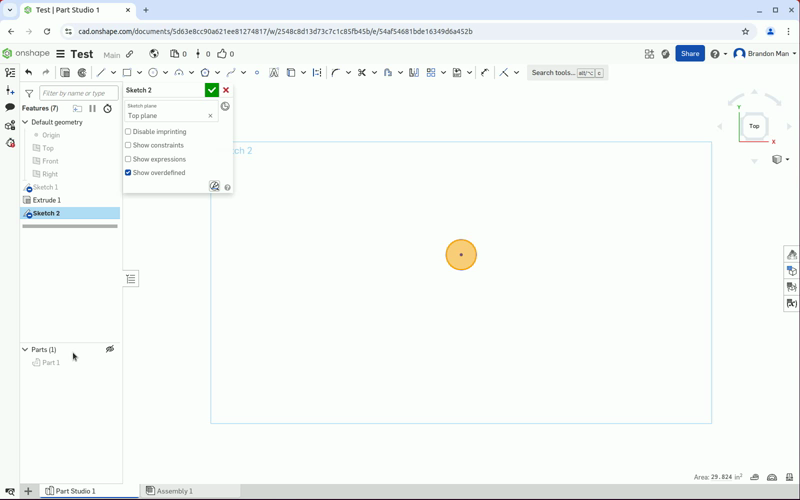
key(shift+e)
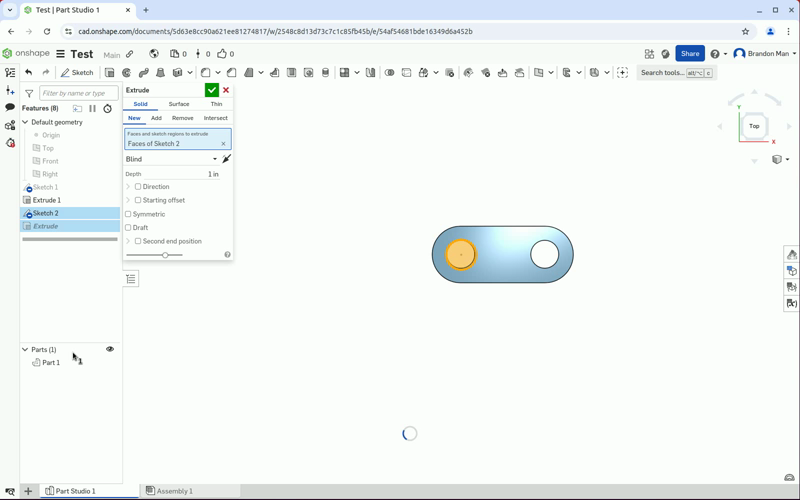
mouse_move(143, 106)
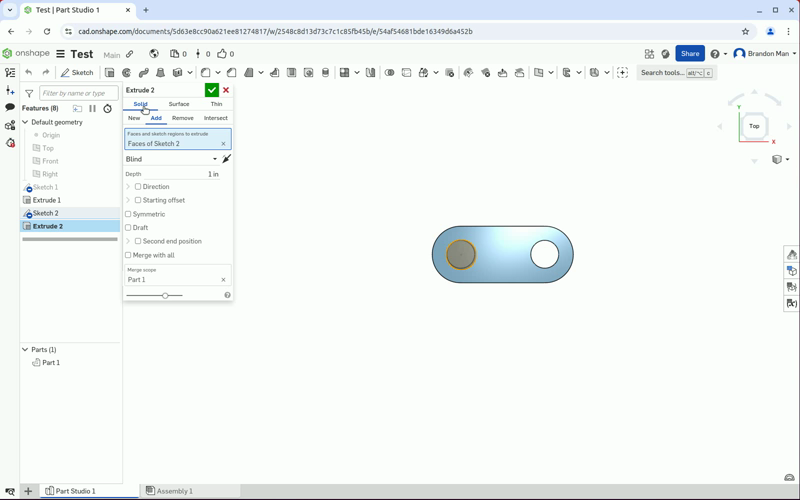
click(143, 106)
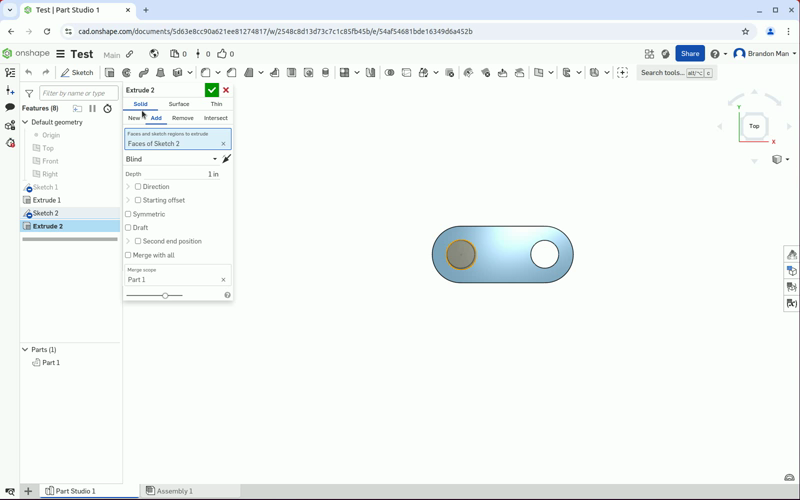
mouse_move(137, 120)
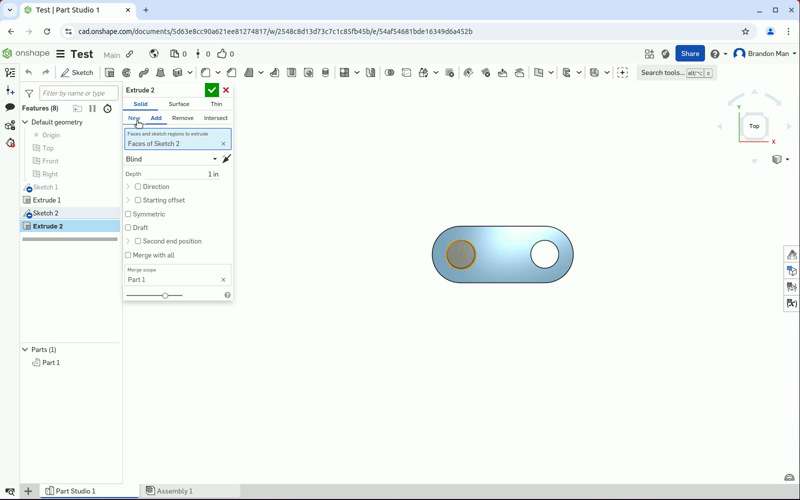
click(137, 120)
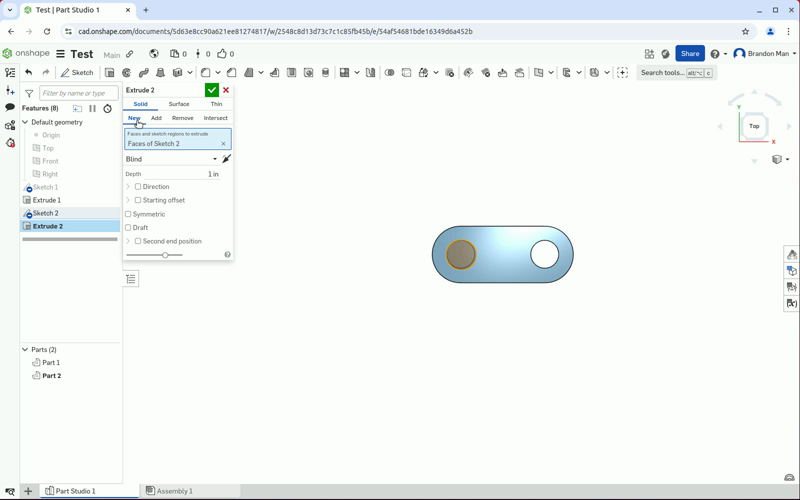
key(tab, 4)
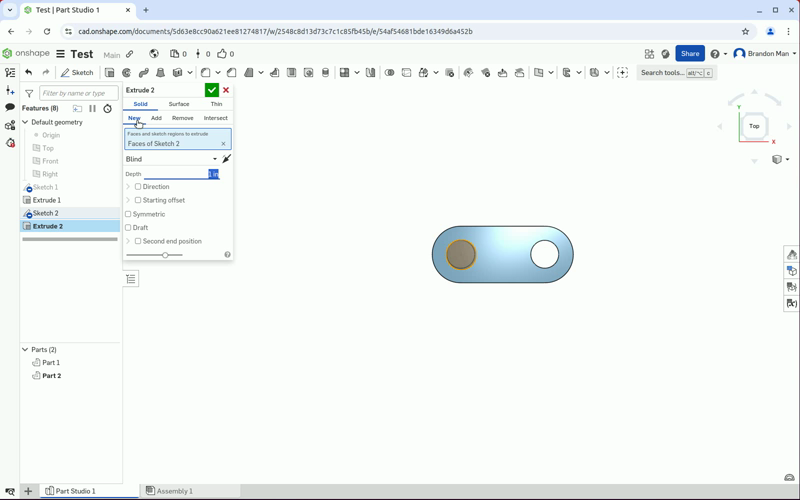
text(8.666)
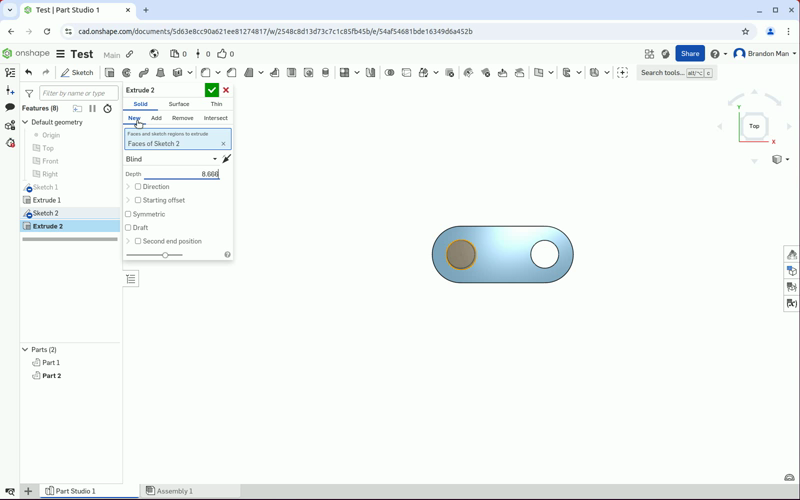
key(enter)
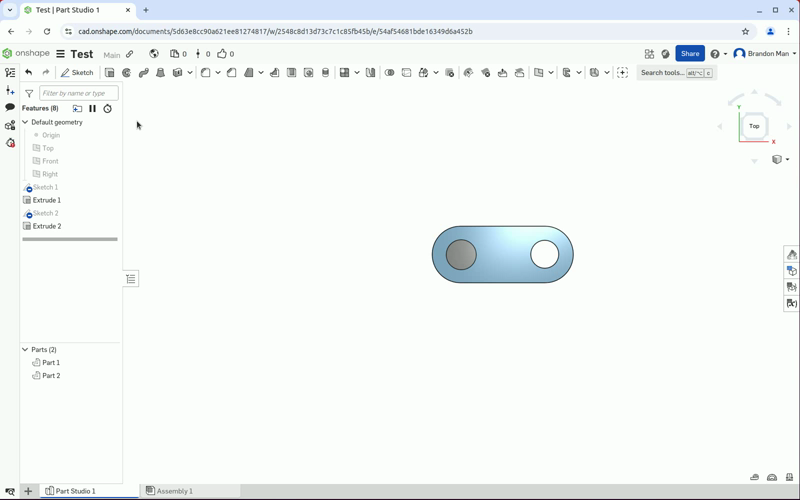
key(shift+h)
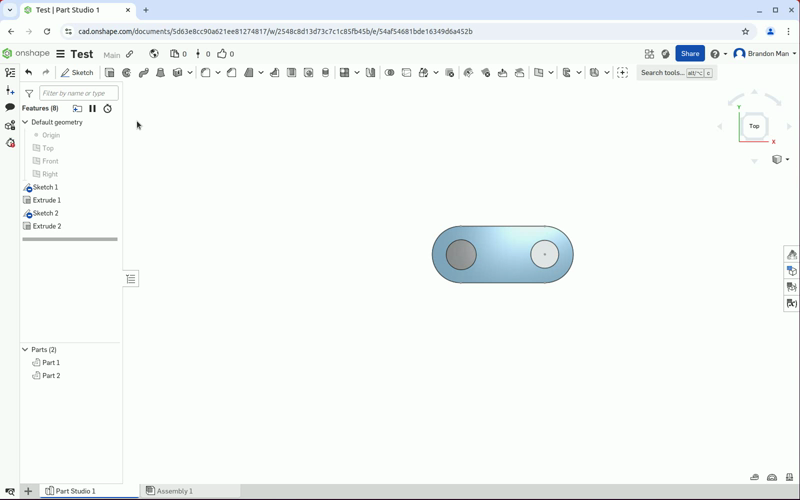
key(shift+h)
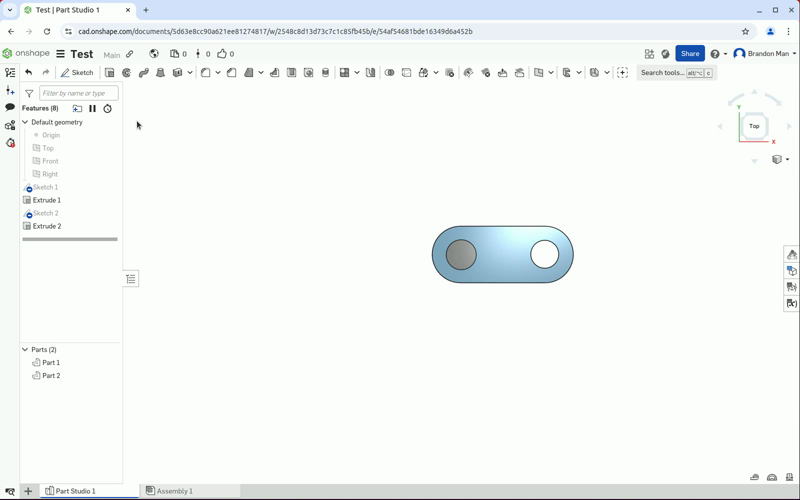
mouse_move(73, 189)
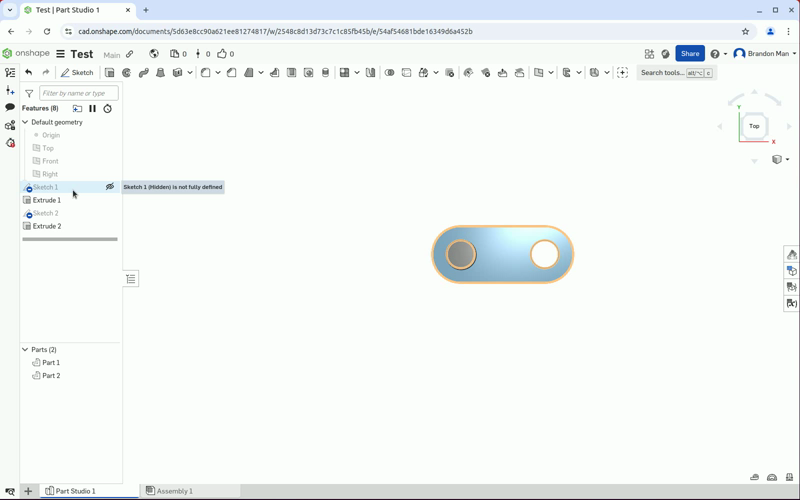
click(73, 189)
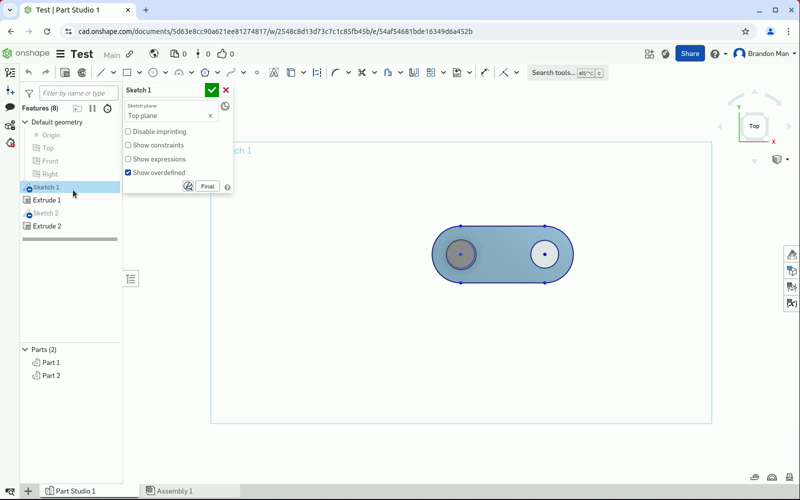
mouse_move(229, 92)
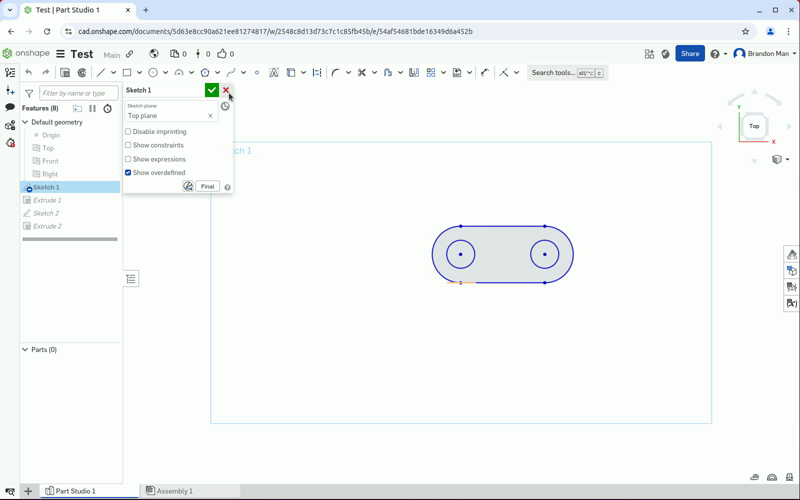
click(229, 92)
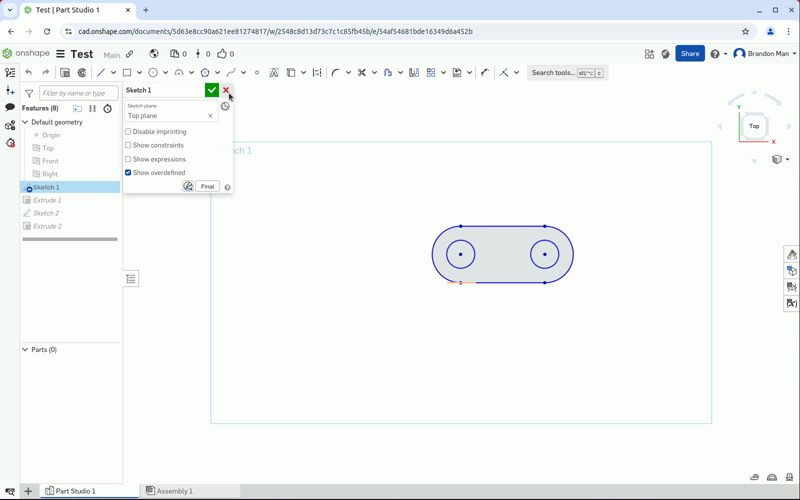
key(shift+s)
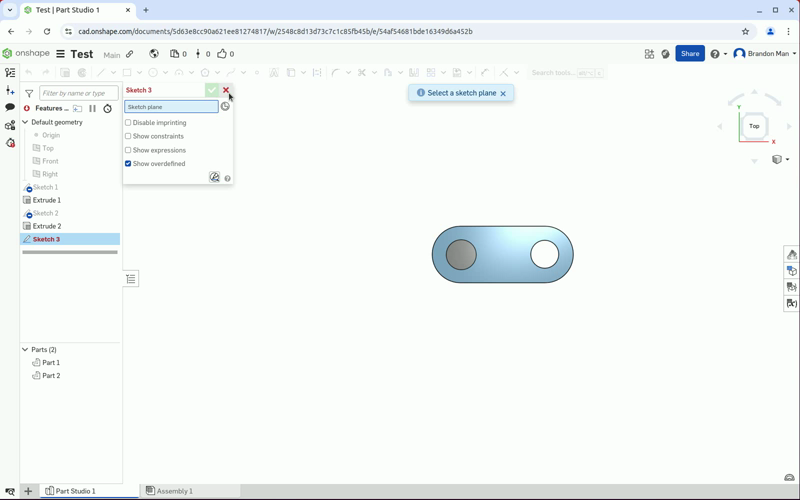
mouse_move(73, 150)
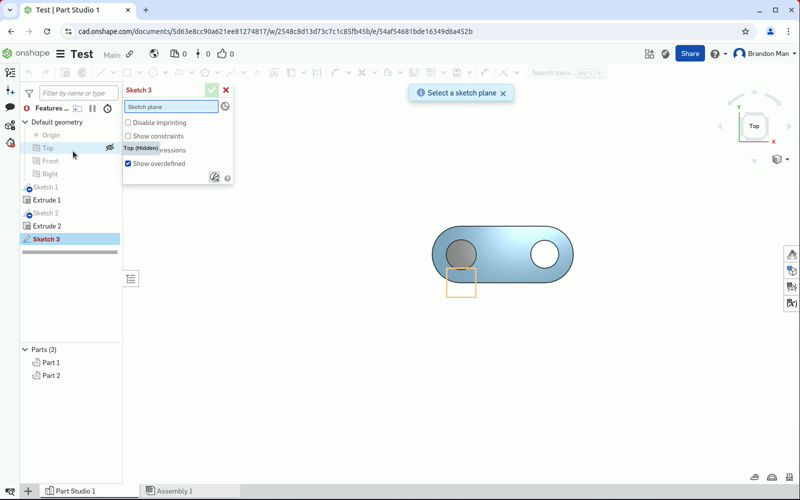
click(73, 150)
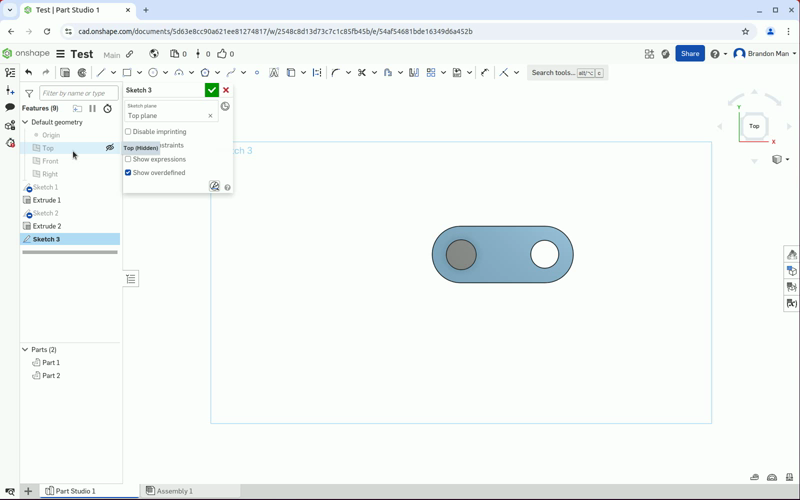
mouse_move(73, 352)
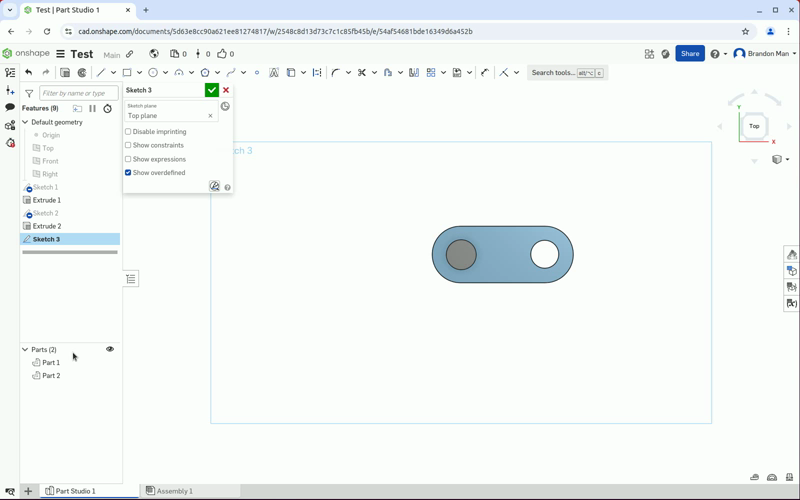
key(y)
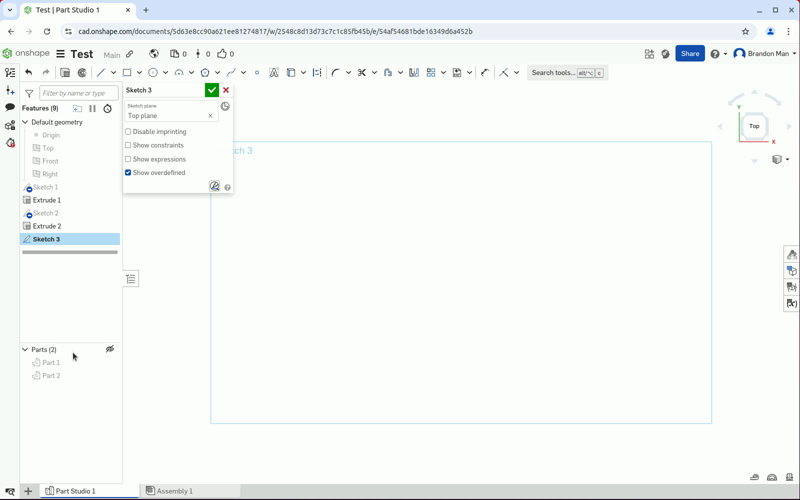
key(c)
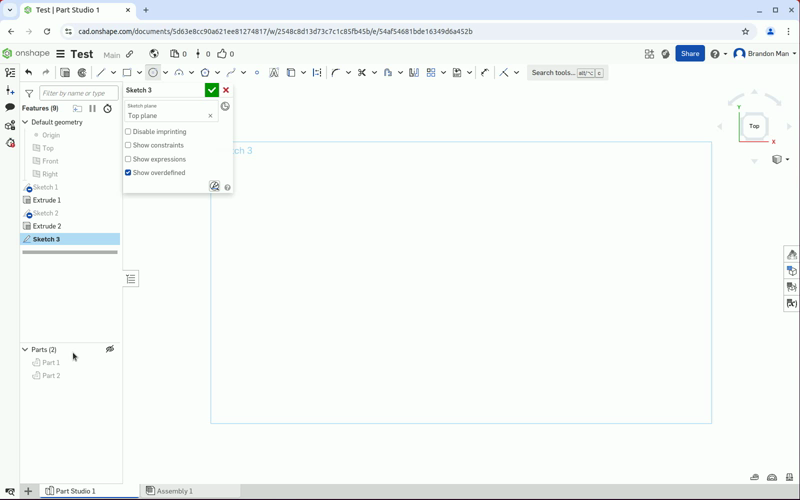
key_down(shift)
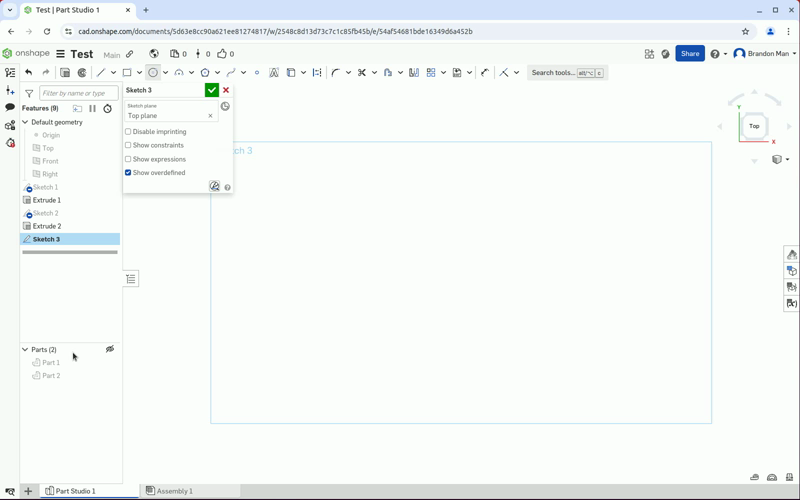
mouse_move(545, 254)
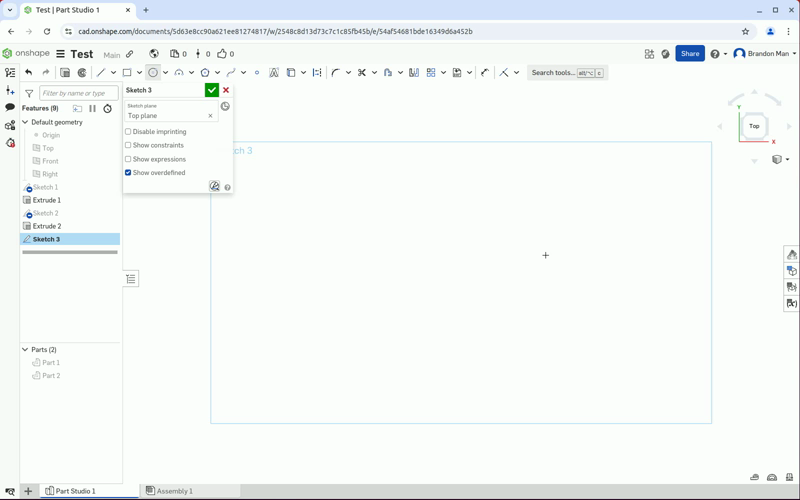
click(545, 254)
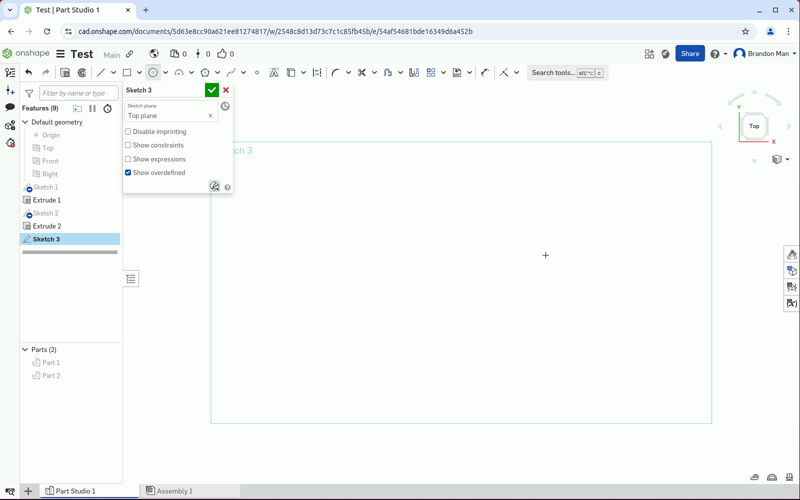
key_up(shift)
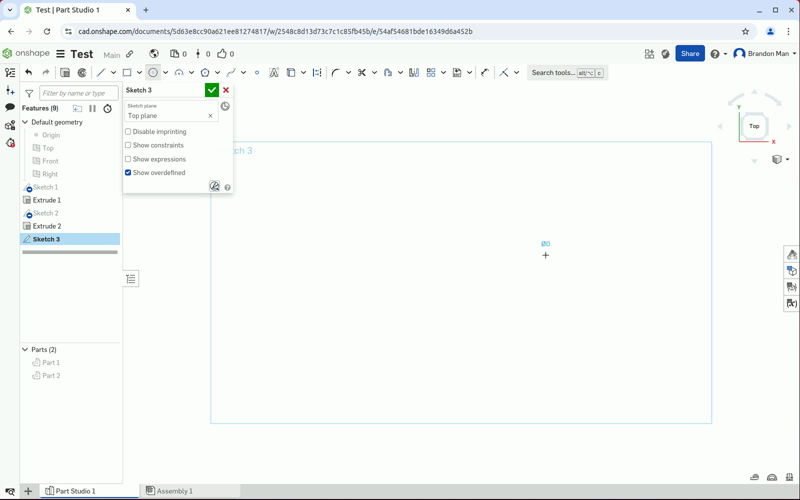
mouse_move(560, 254)
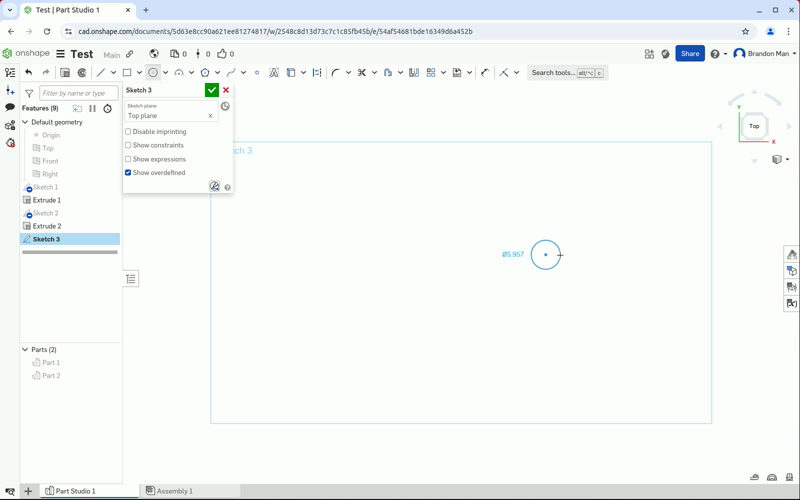
click(560, 254)
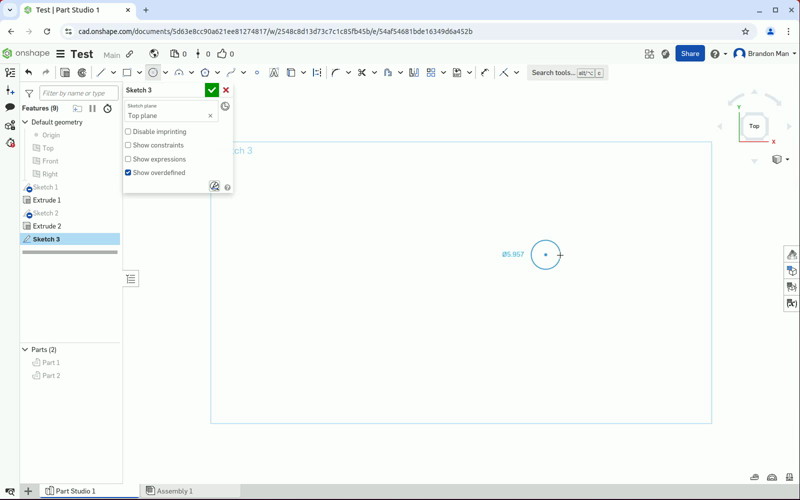
key(esc)
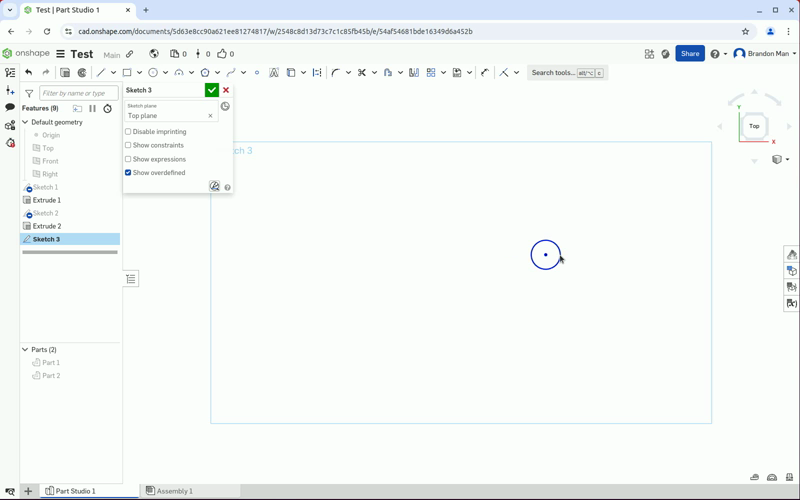
mouse_move(544, 266)
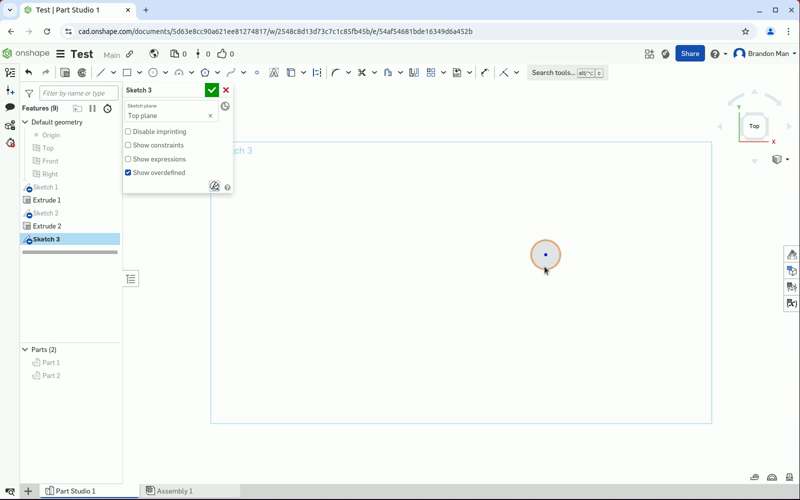
scroll(6)
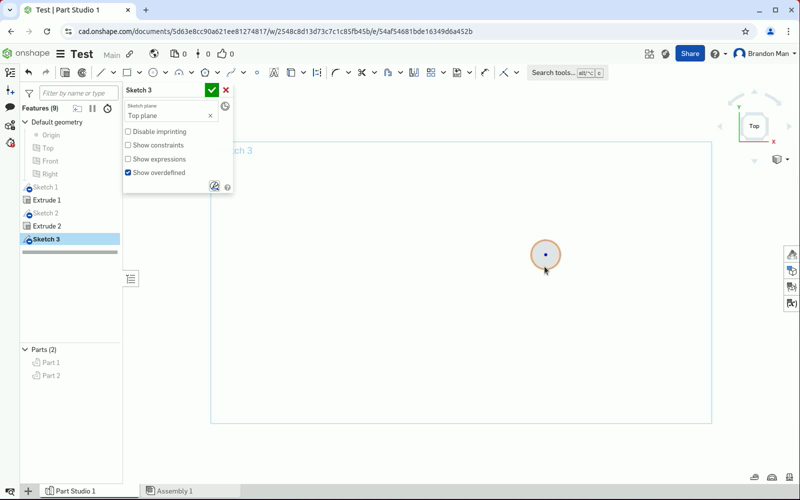
scroll(6)
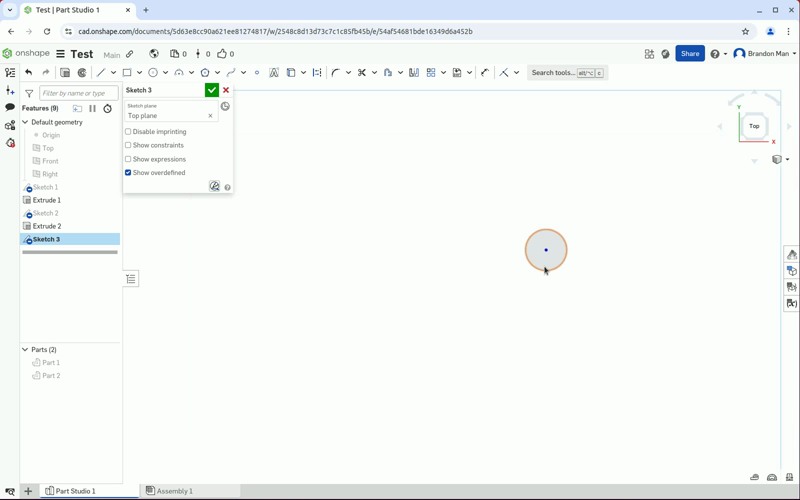
scroll(6)
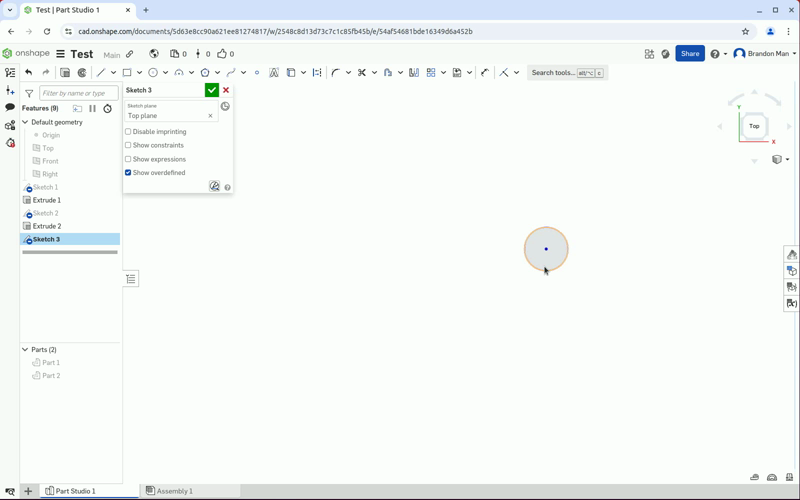
scroll(6)
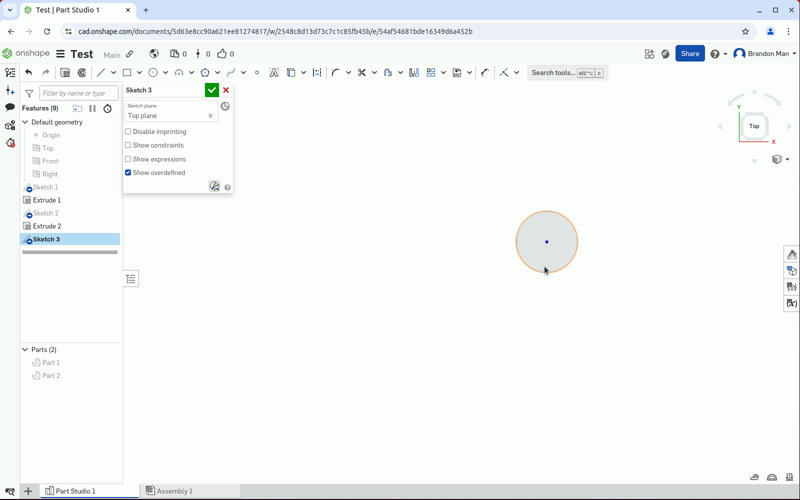
scroll(6)
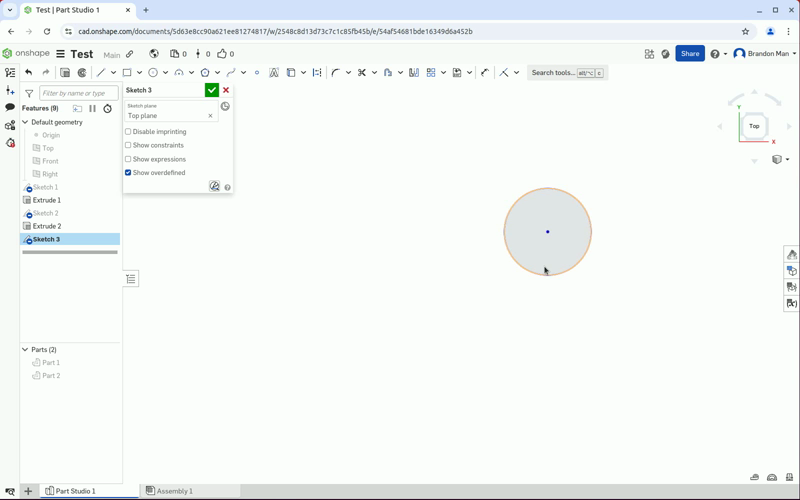
scroll(6)
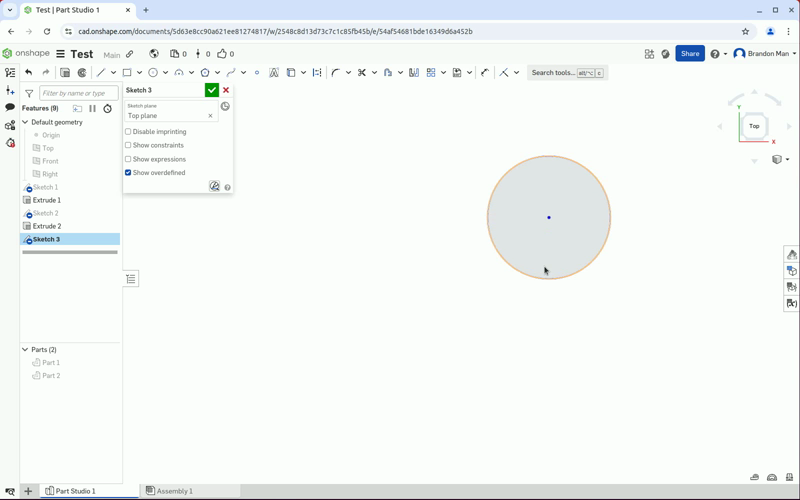
scroll(6)
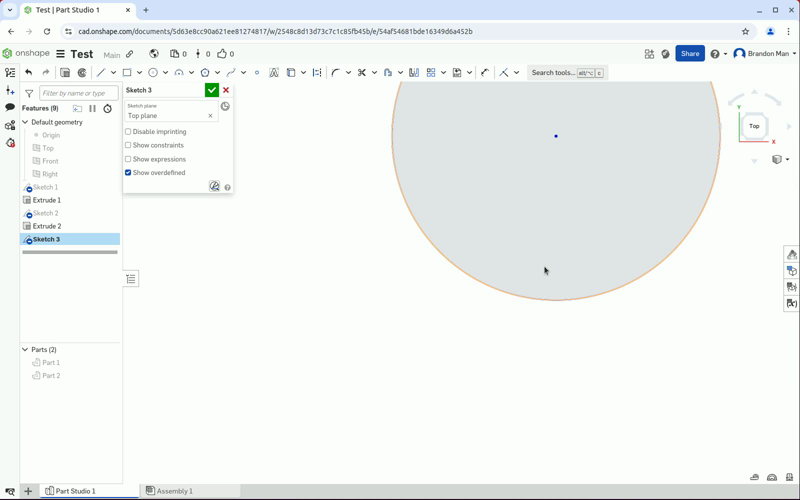
click(544, 266)
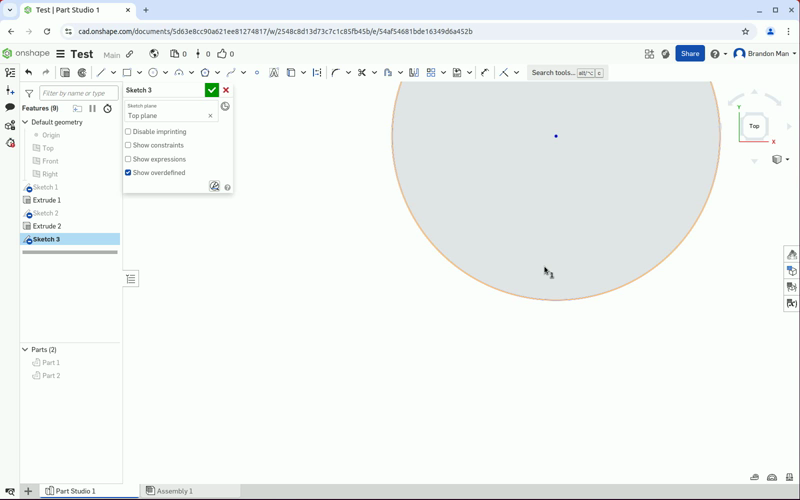
scroll(-6)
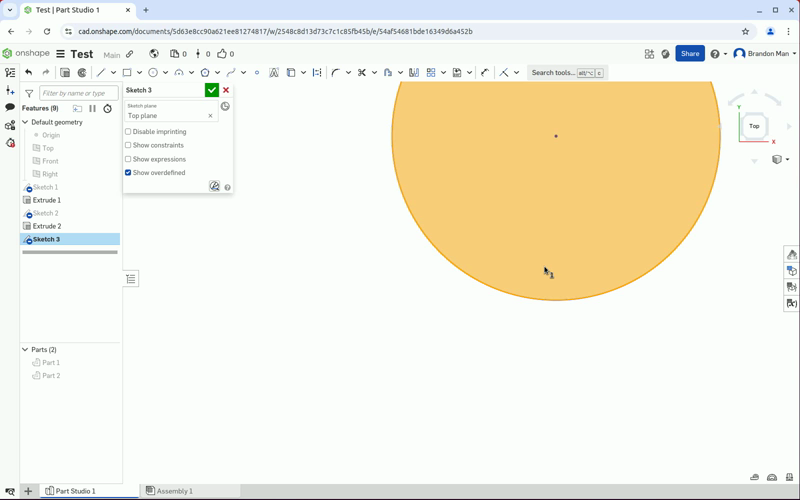
scroll(-6)
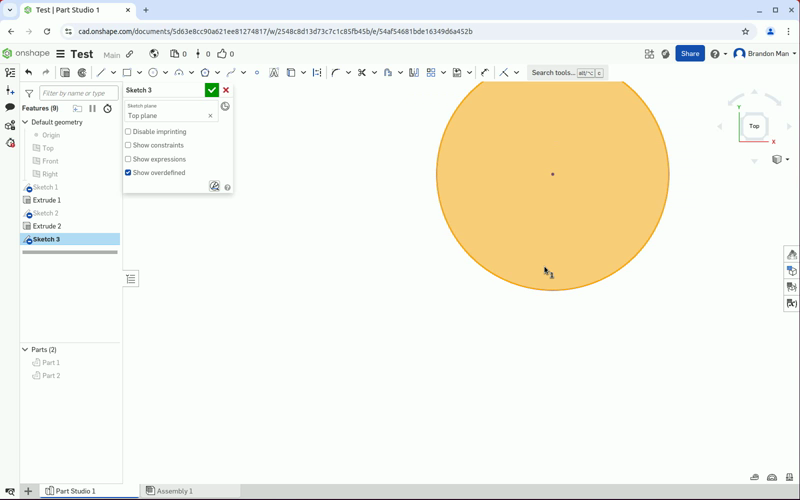
scroll(-6)
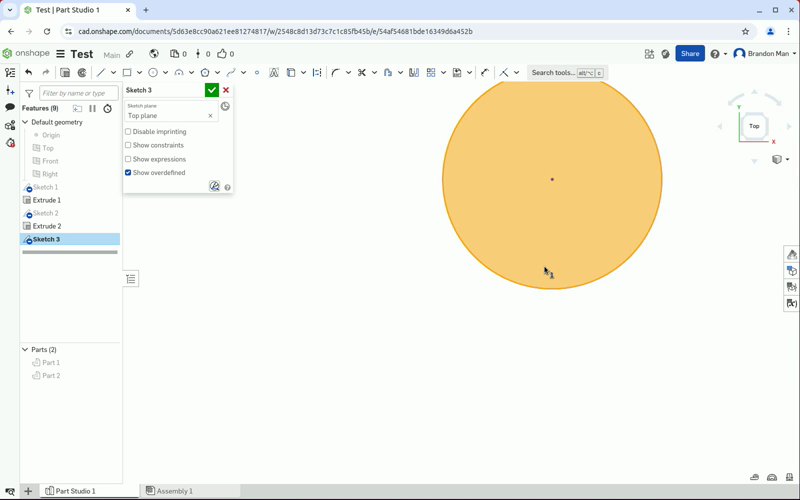
scroll(-6)
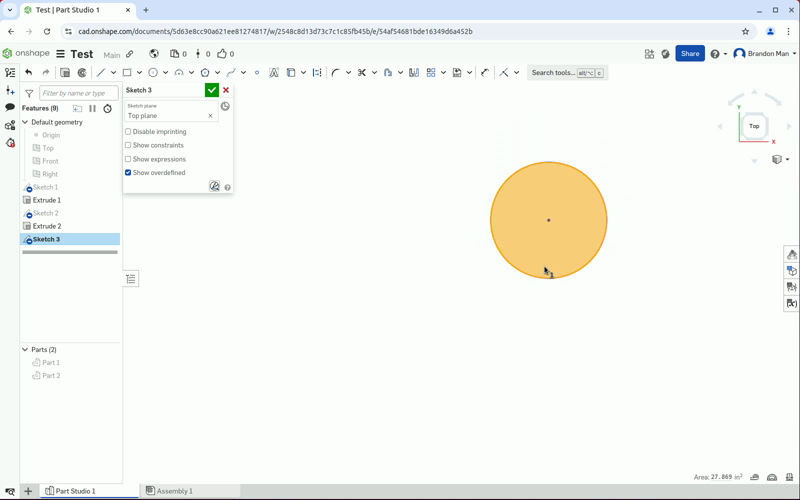
scroll(-6)
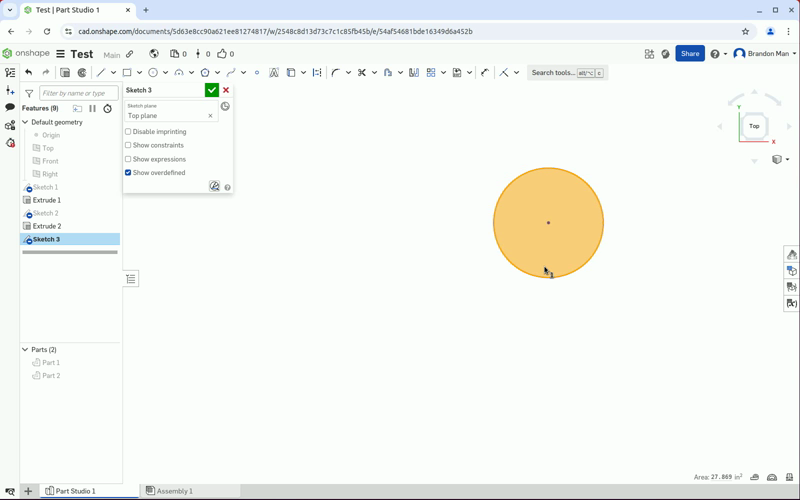
scroll(-6)
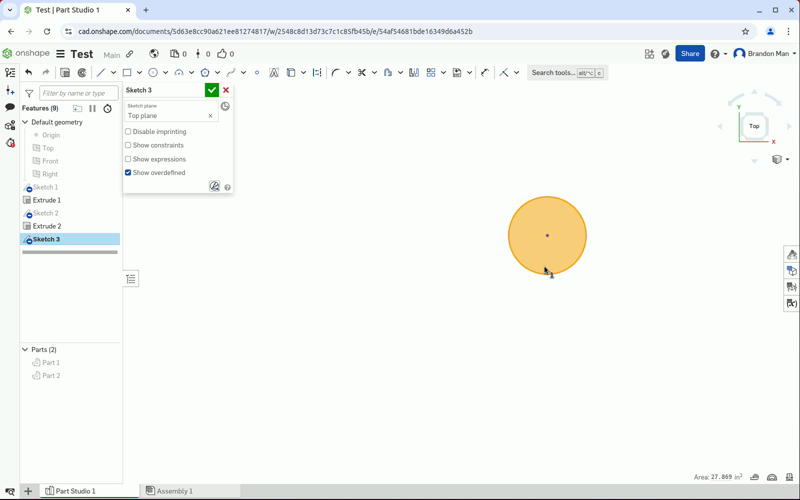
scroll(-6)
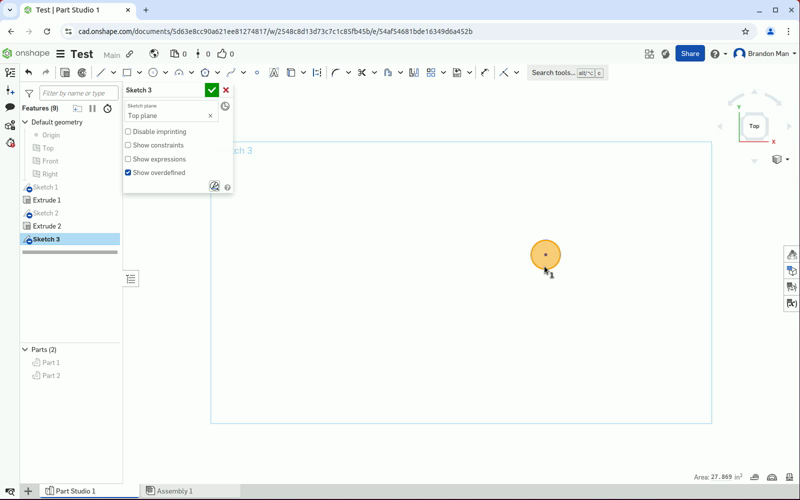
mouse_move(73, 352)
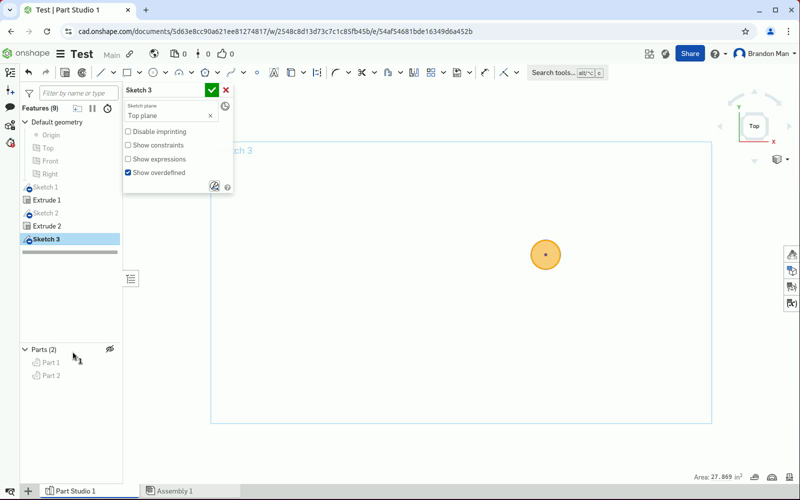
key(shift+y)
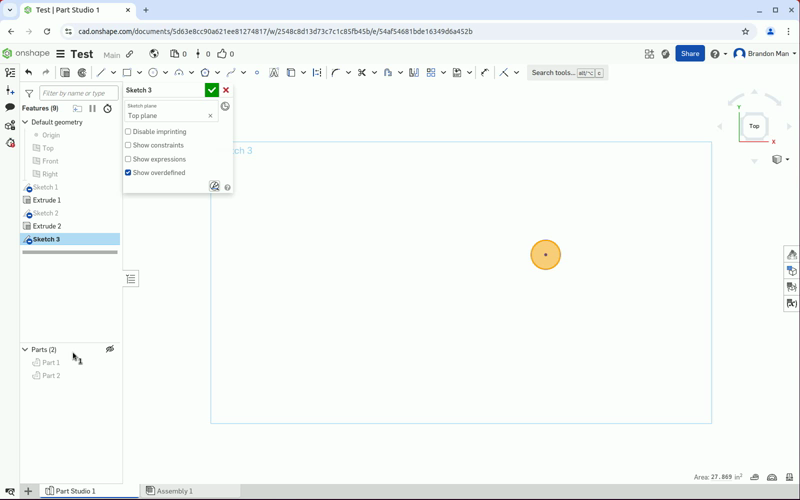
key(shift+e)
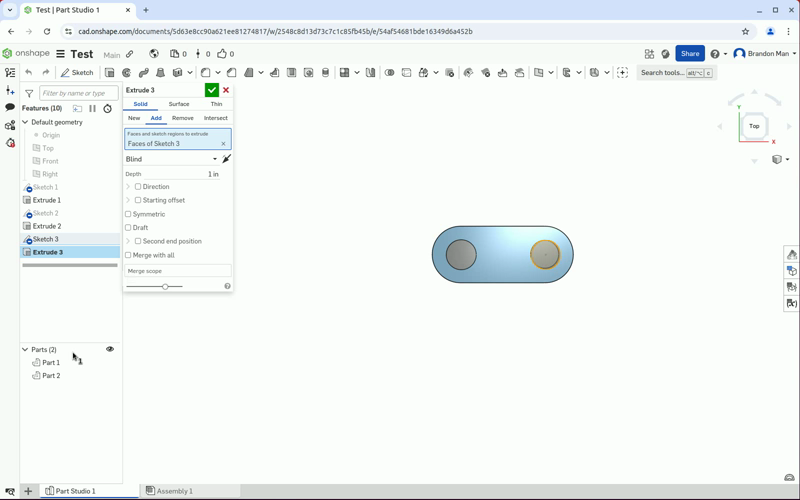
mouse_move(143, 106)
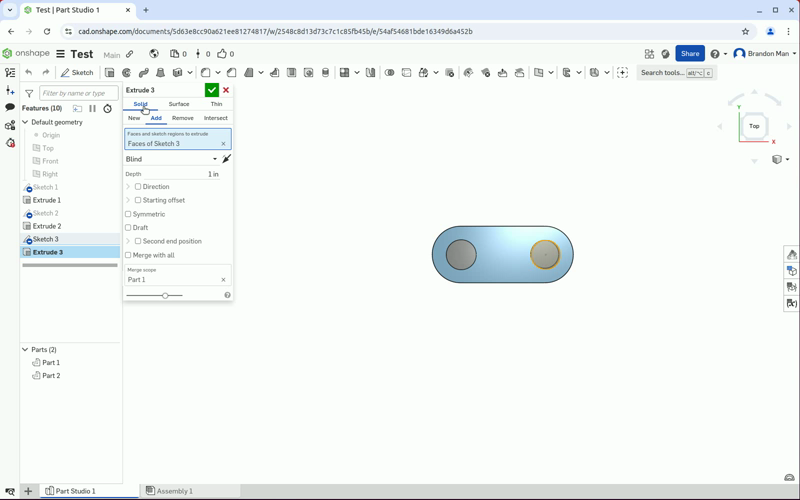
click(143, 106)
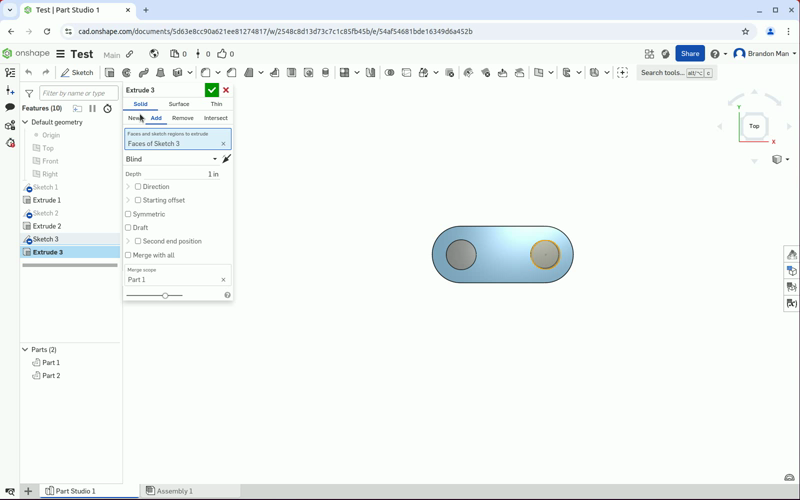
mouse_move(137, 120)
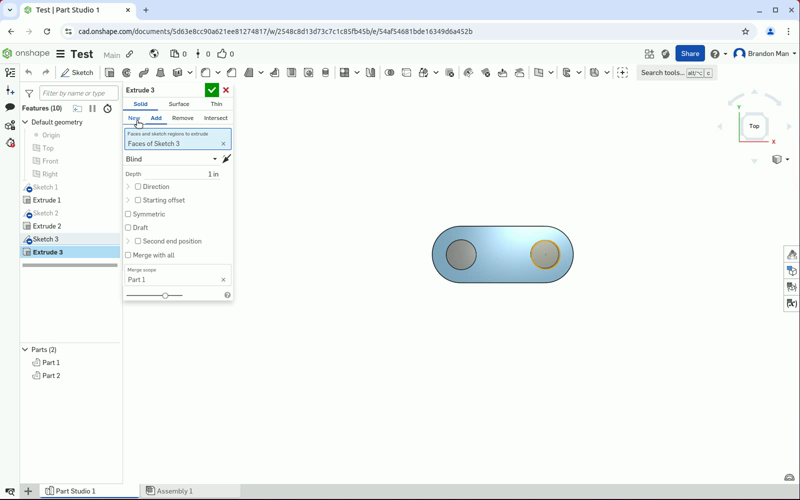
click(137, 120)
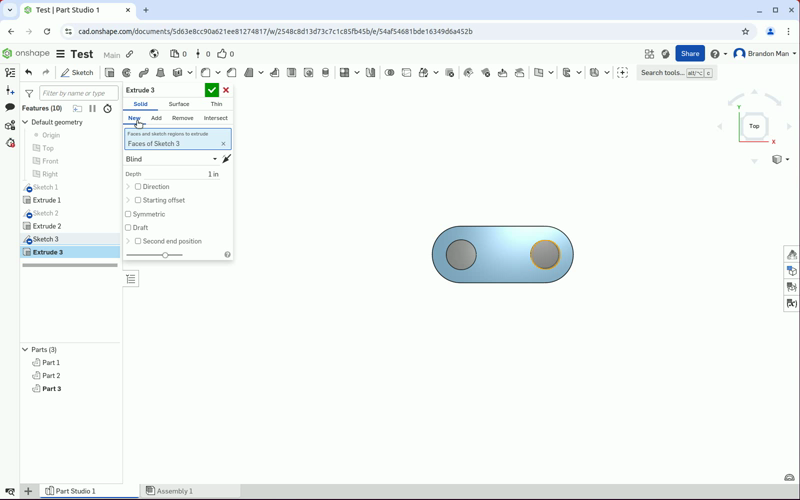
key(tab, 4)
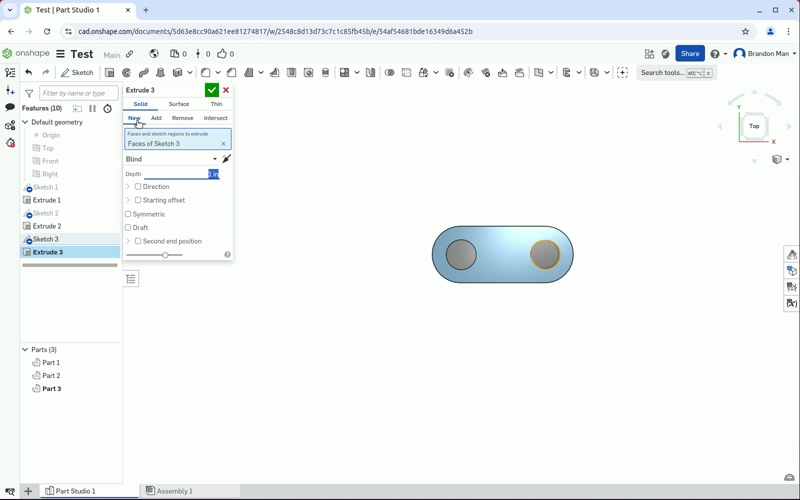
text(-5.777)
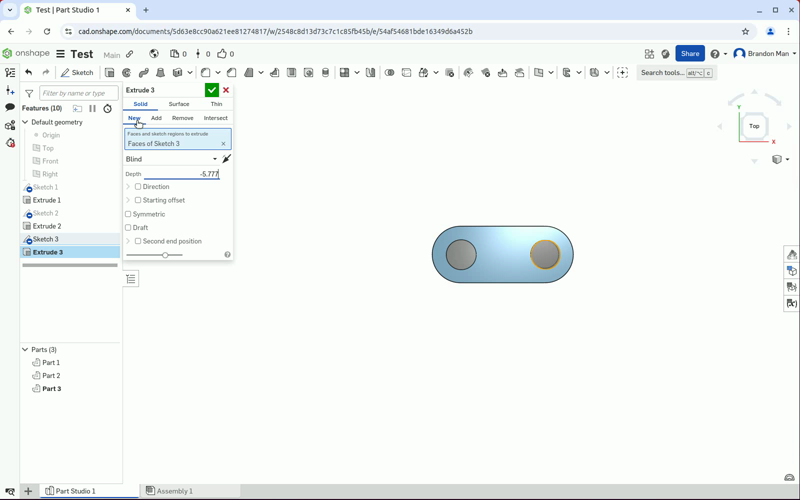
key(tab, 3)
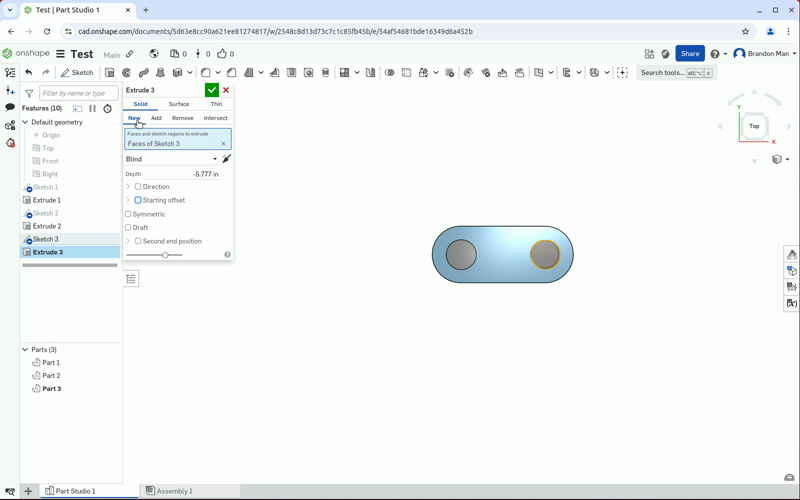
key(tab, 2)
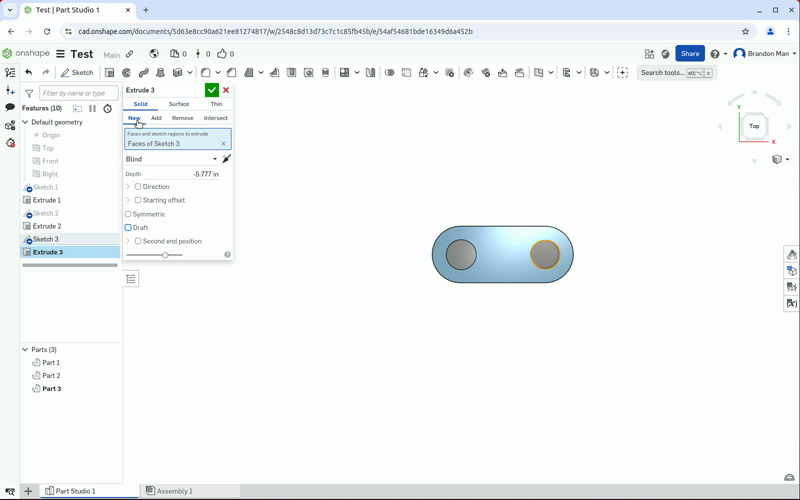
key(space)
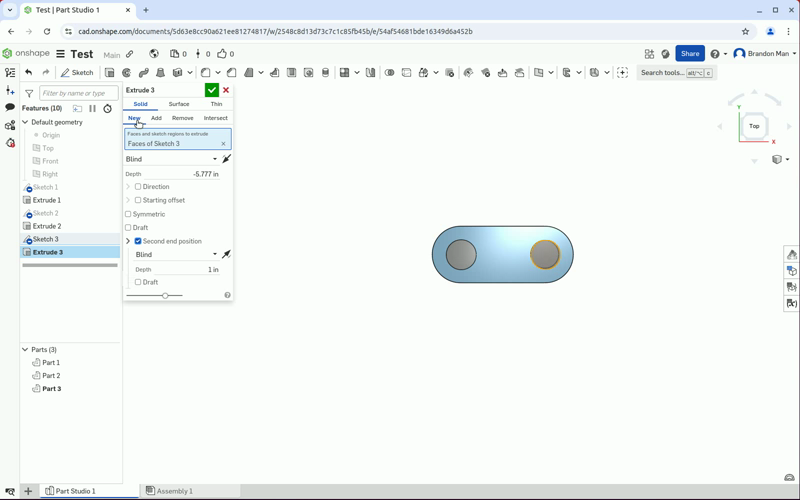
key(tab, 3)
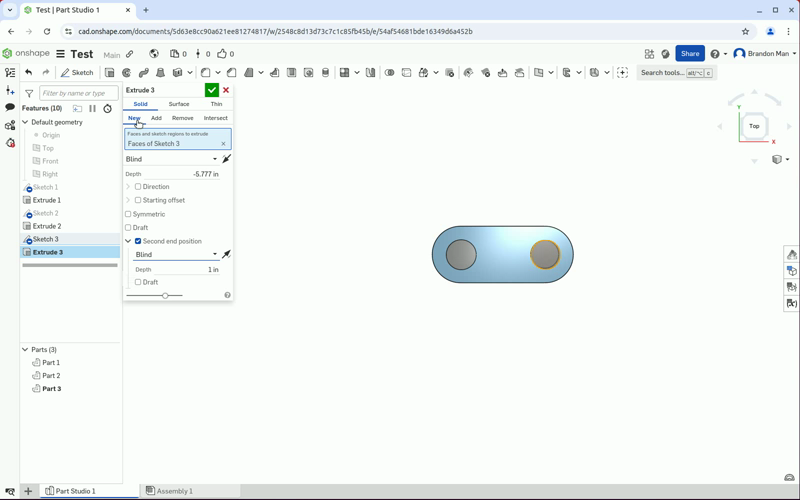
text(2.889)
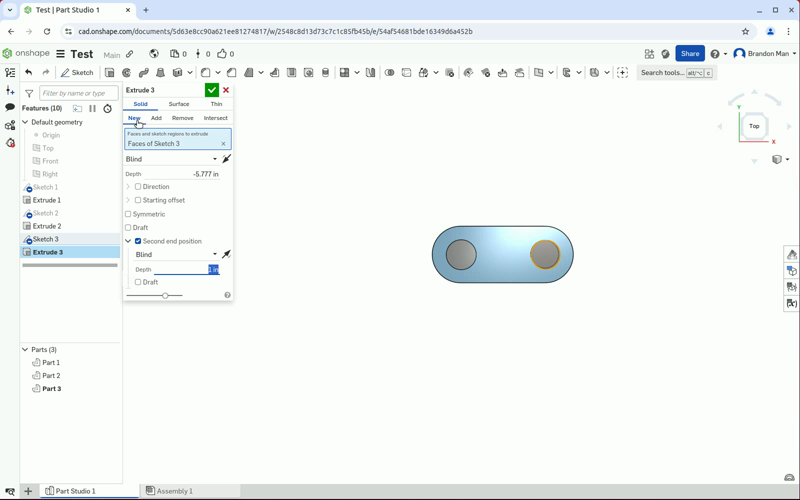
key(enter)
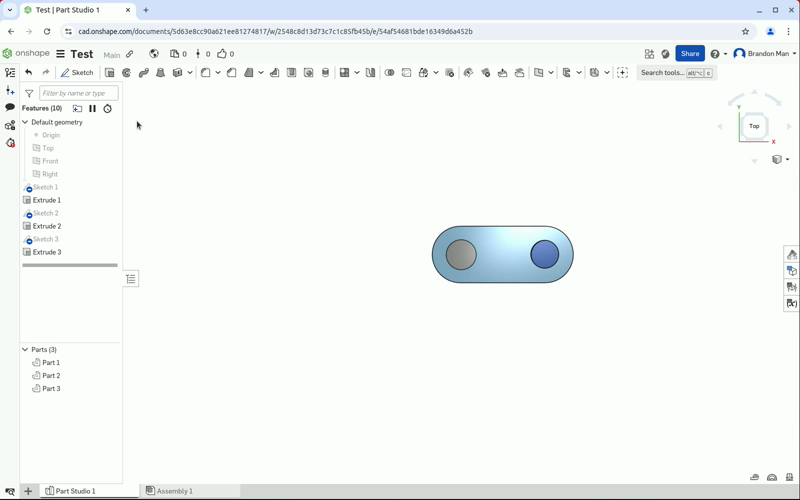
key(shift+h)
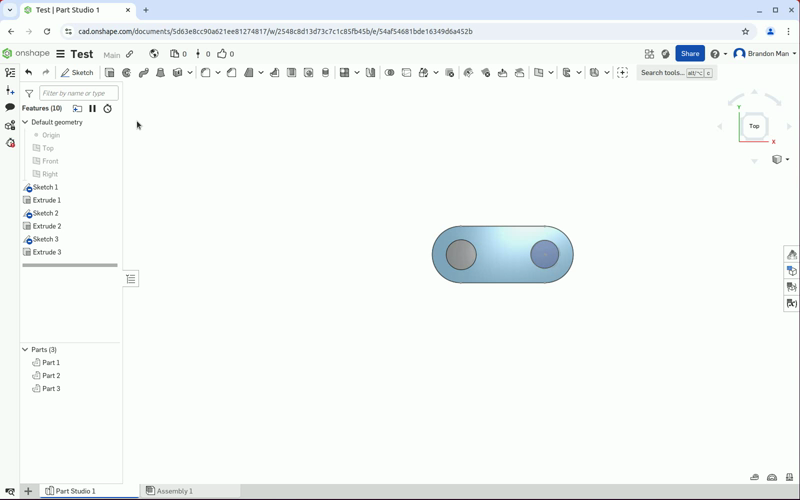
key(shift+h)
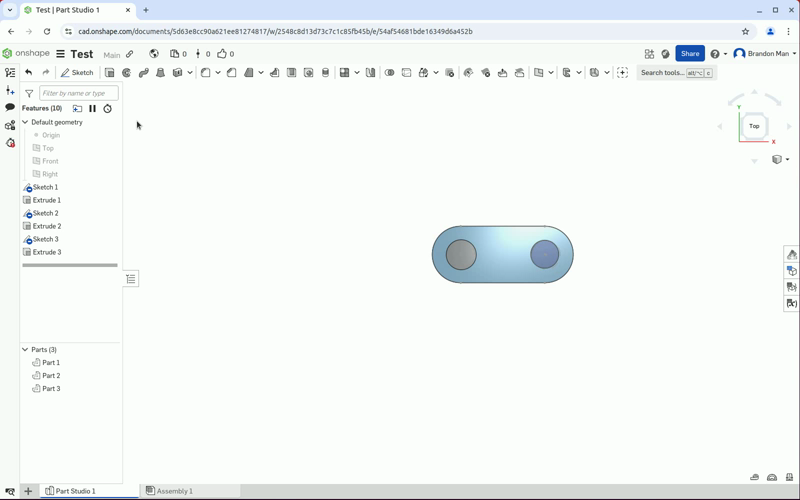
key(shift+7)
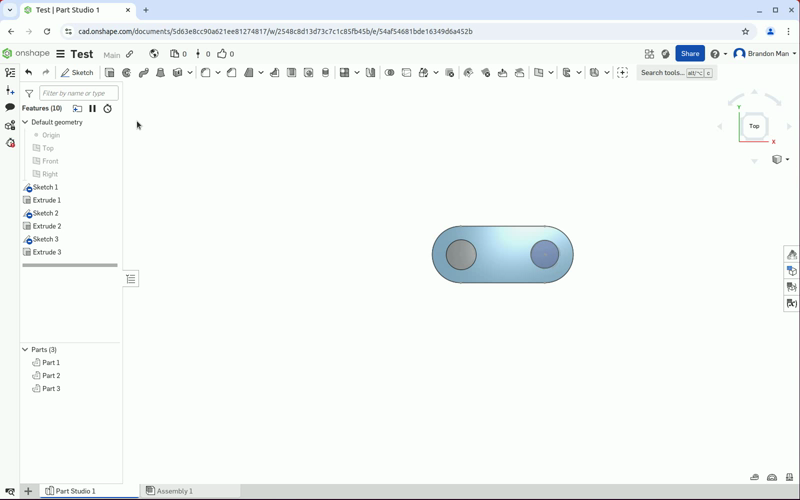
key(up, 3)
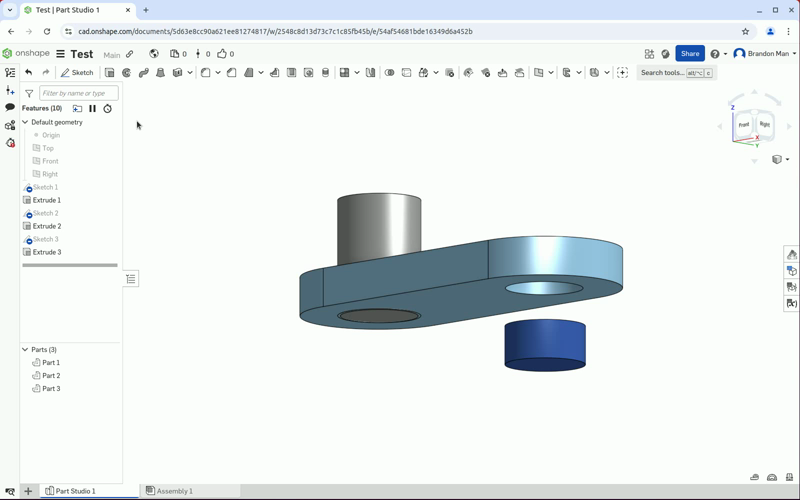
key(left, 3)
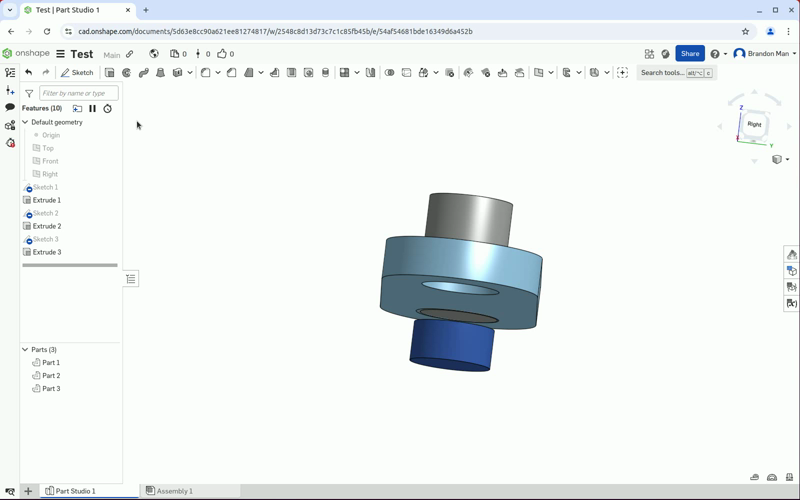
key(right, 3)
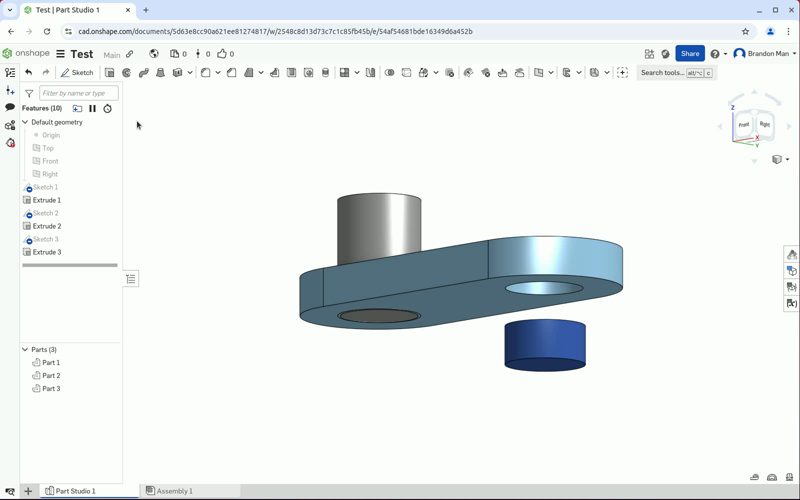
key(down, 3)
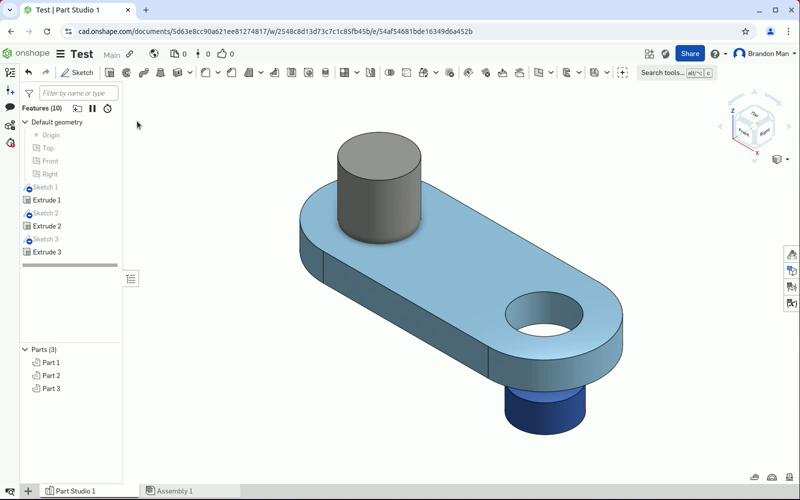
mouse_move(73, 189)
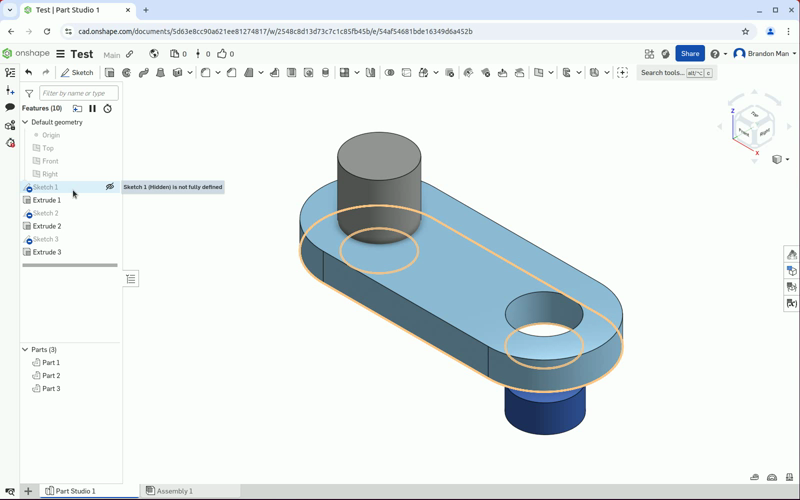
click(73, 189)